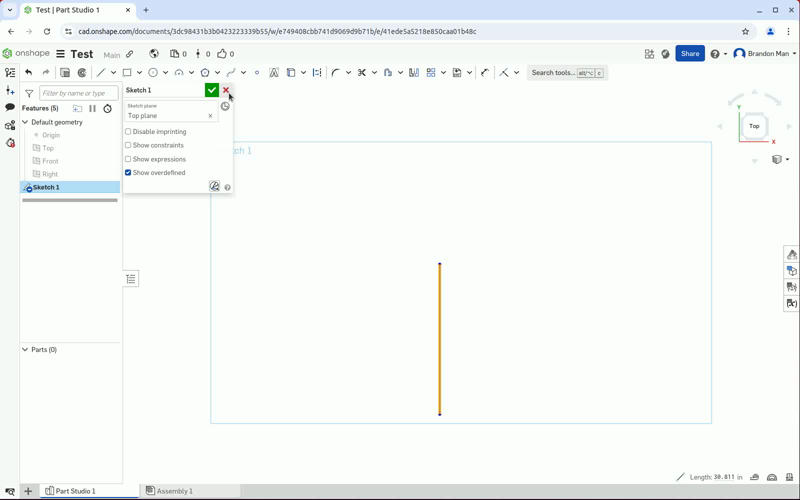
key(shift+h)
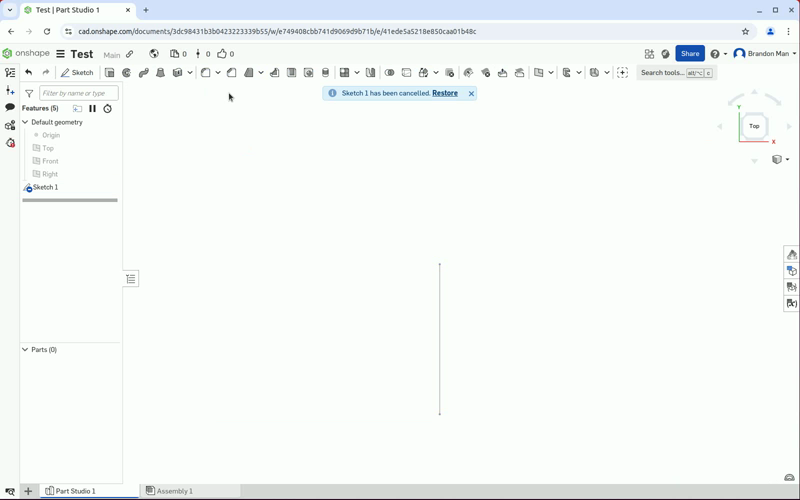
key(shift+s)
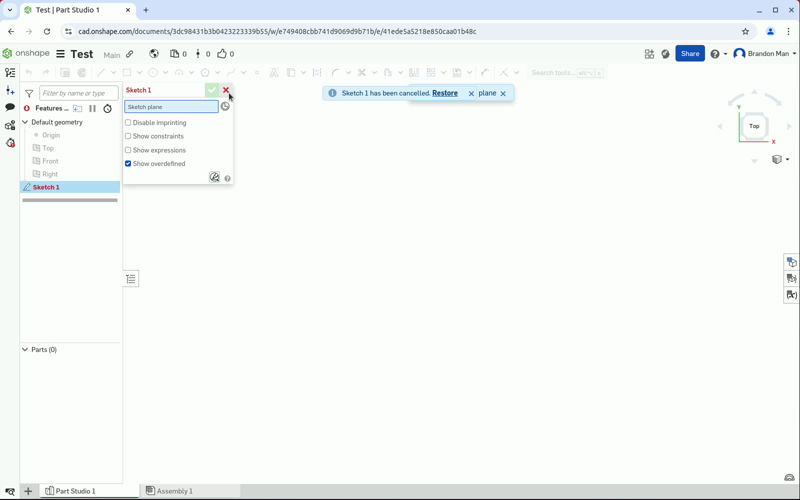
mouse_move(73, 150)
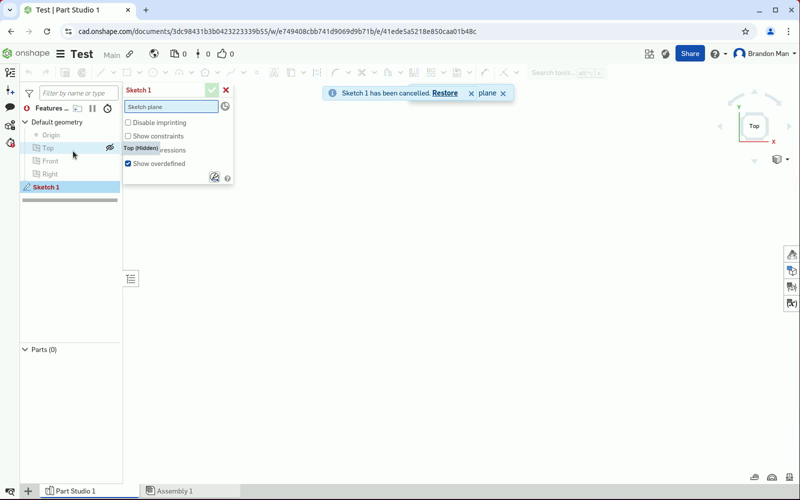
click(73, 150)
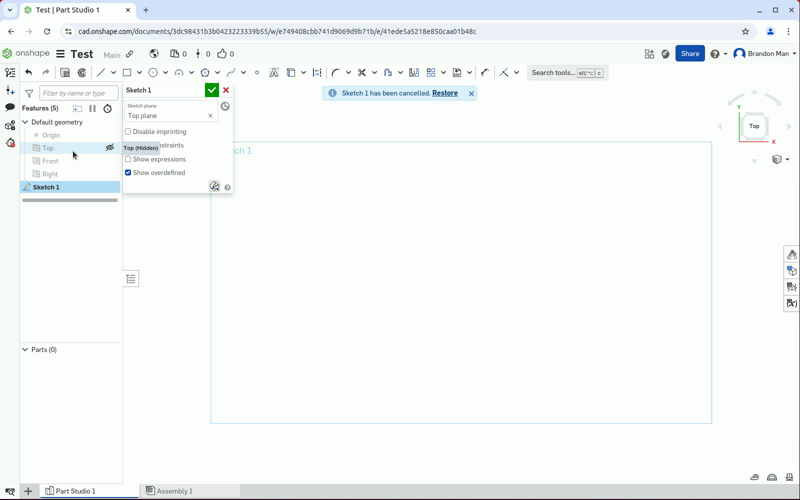
mouse_move(73, 352)
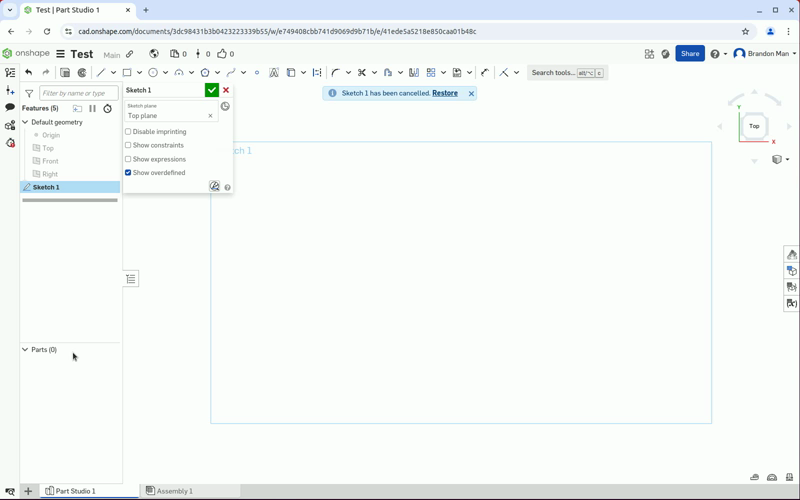
key(y)
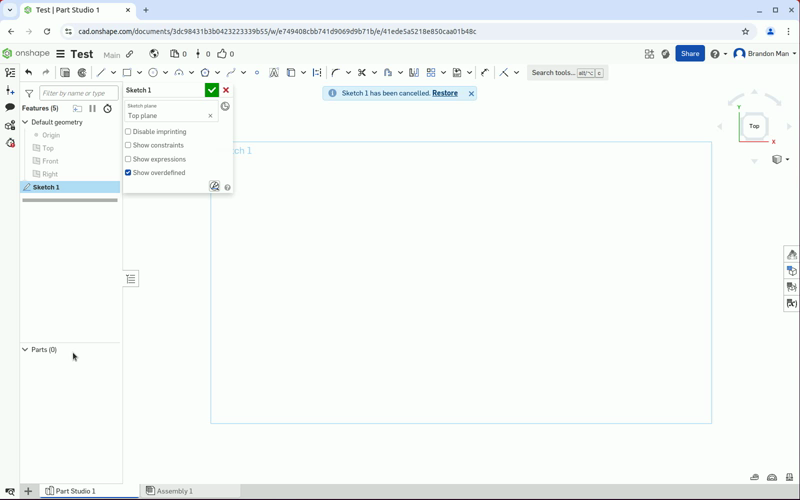
key(l)
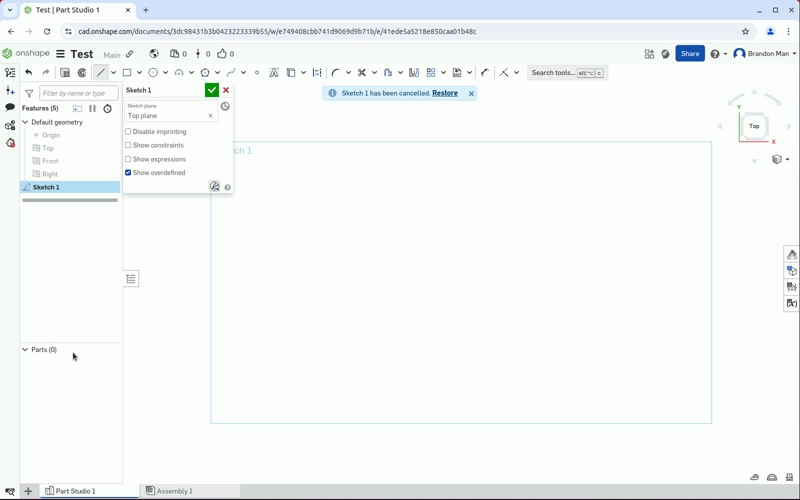
key_down(shift)
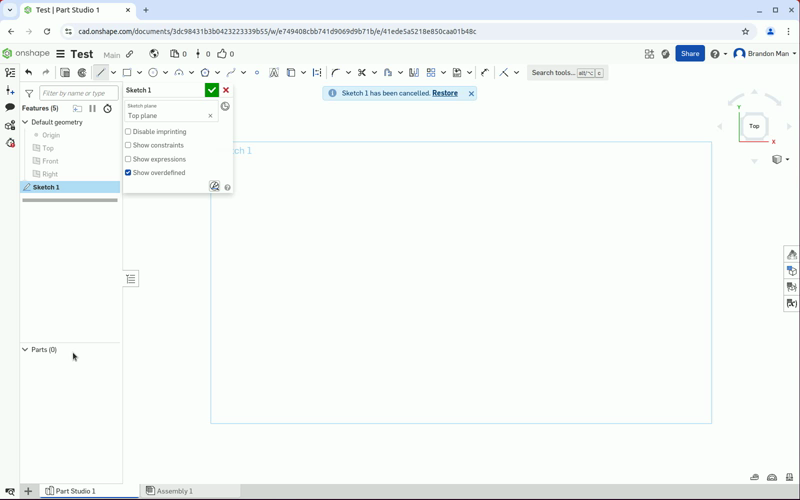
mouse_move(438, 305)
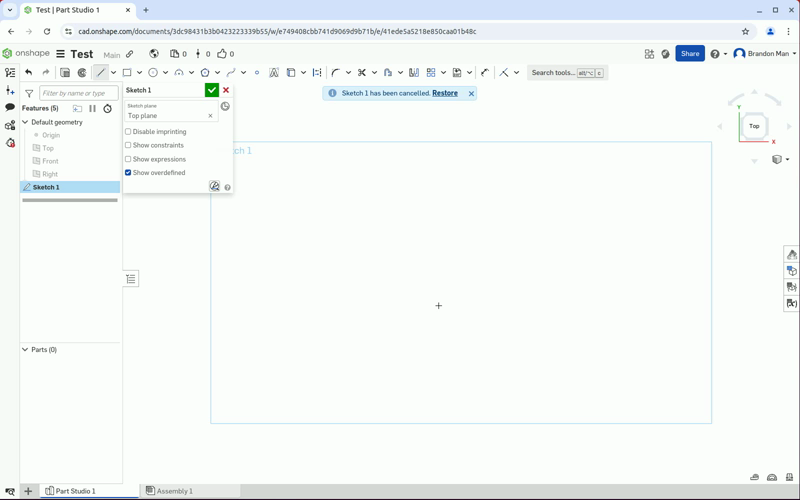
click(438, 305)
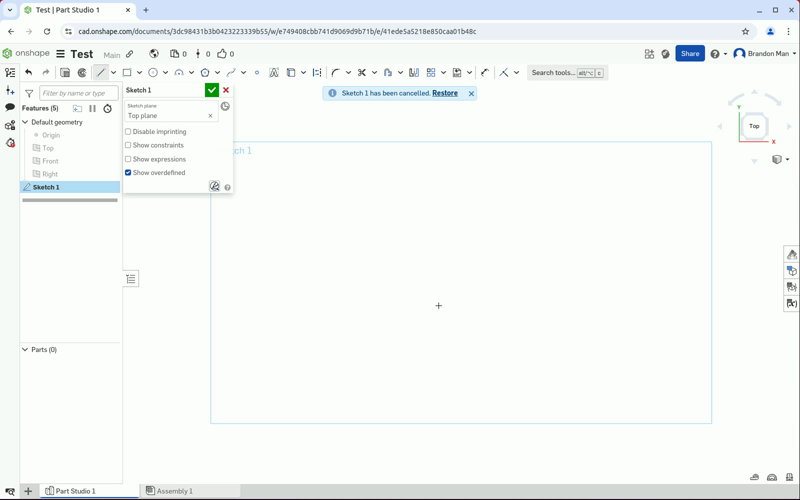
key_up(shift)
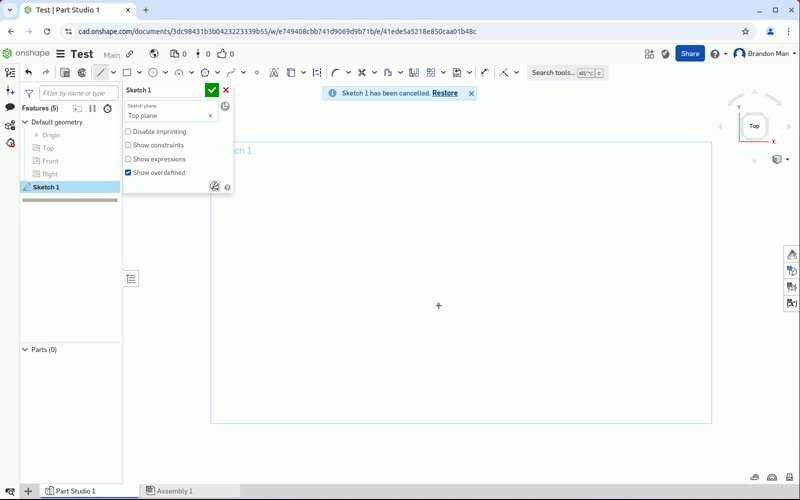
key_down(shift)
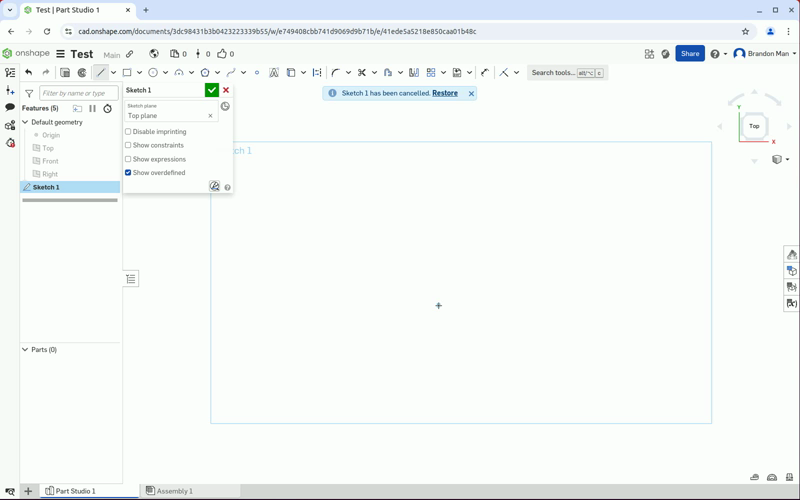
mouse_move(468, 305)
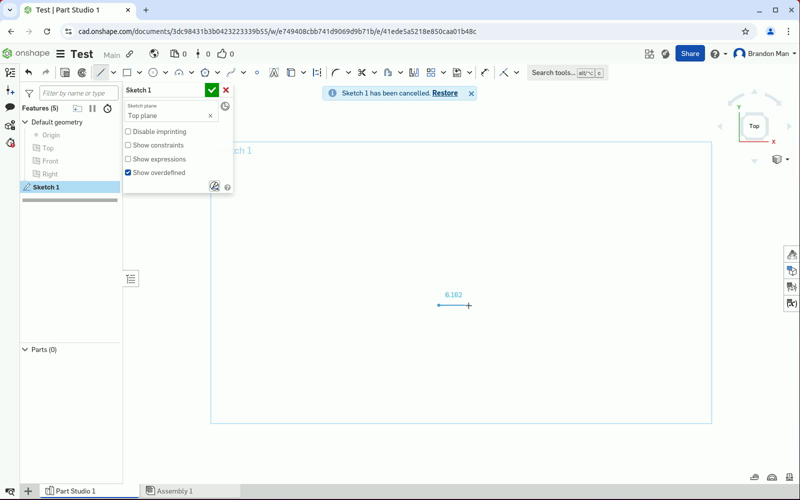
mouse_move(483, 305)
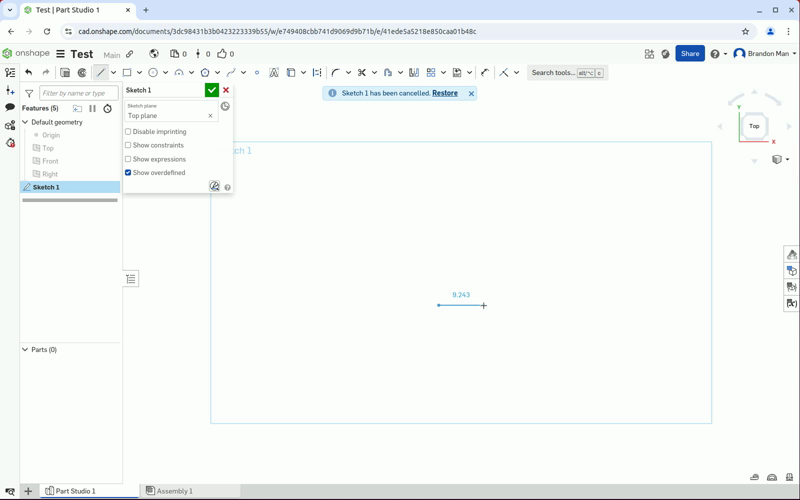
click(483, 305)
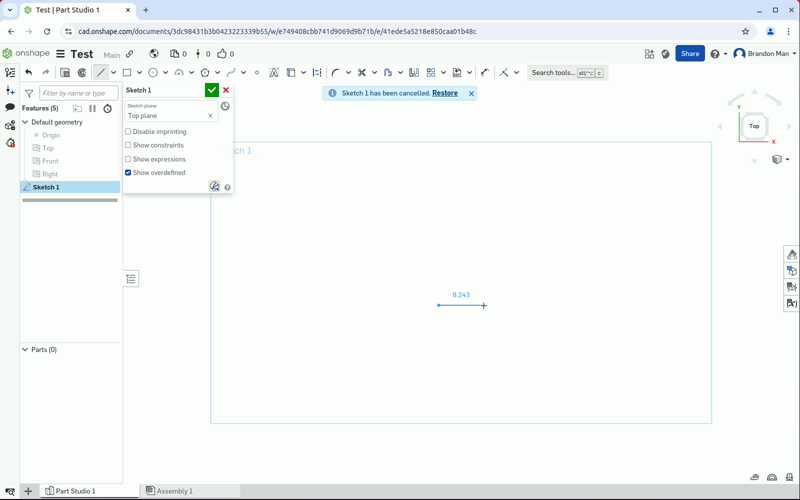
key_up(shift)
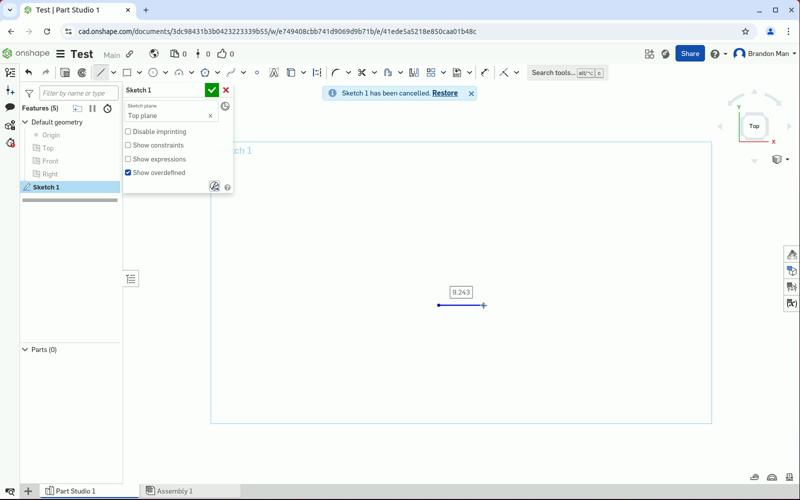
key_down(shift)
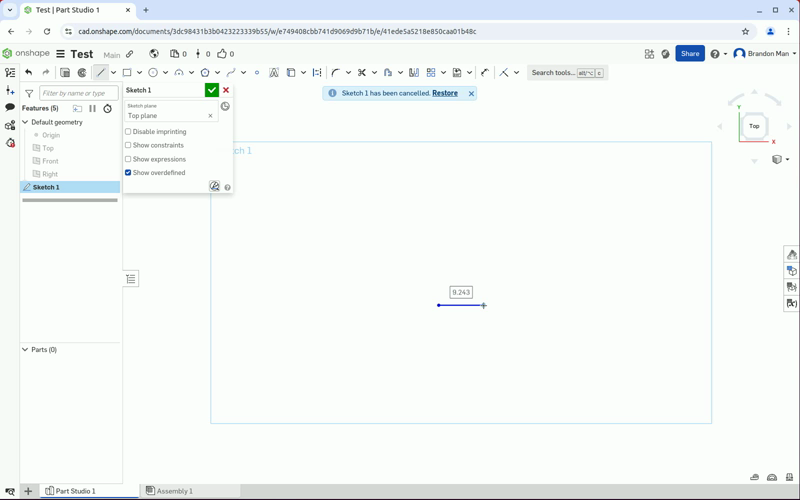
mouse_move(513, 305)
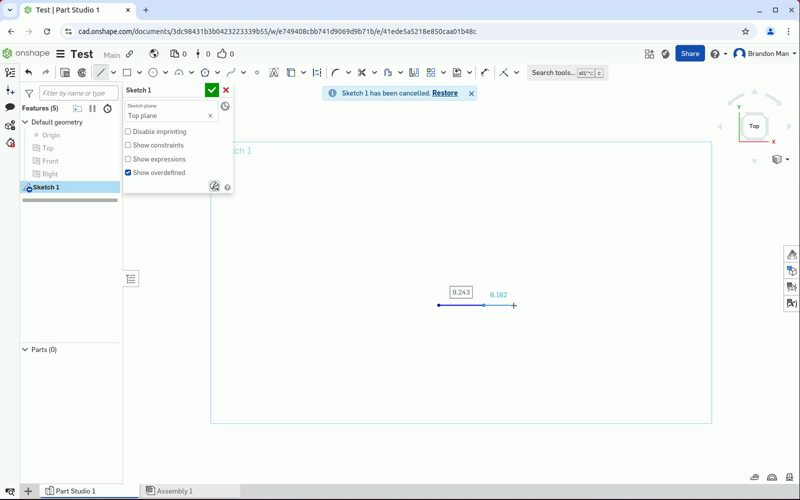
mouse_move(483, 259)
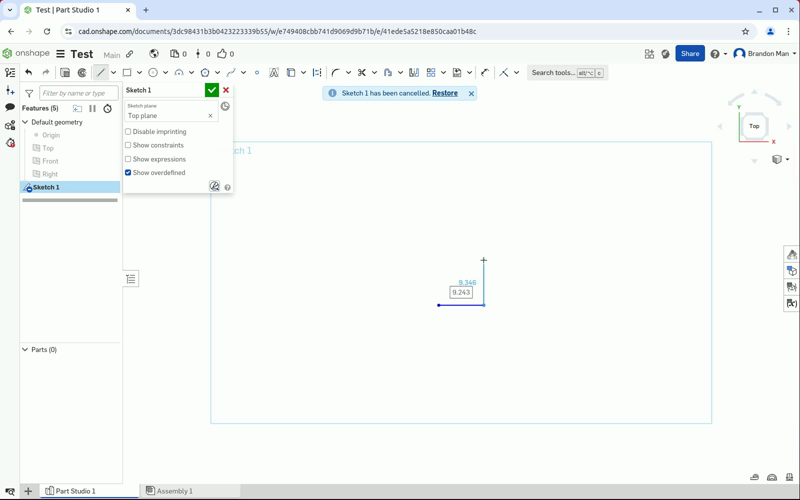
click(483, 259)
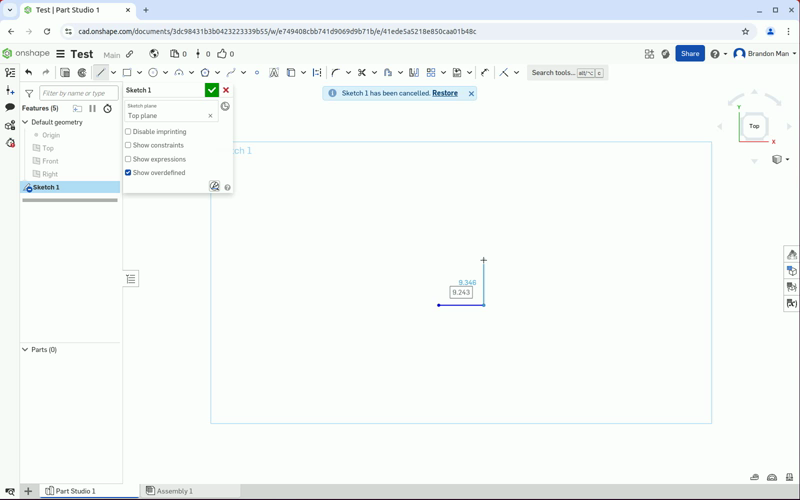
key_up(shift)
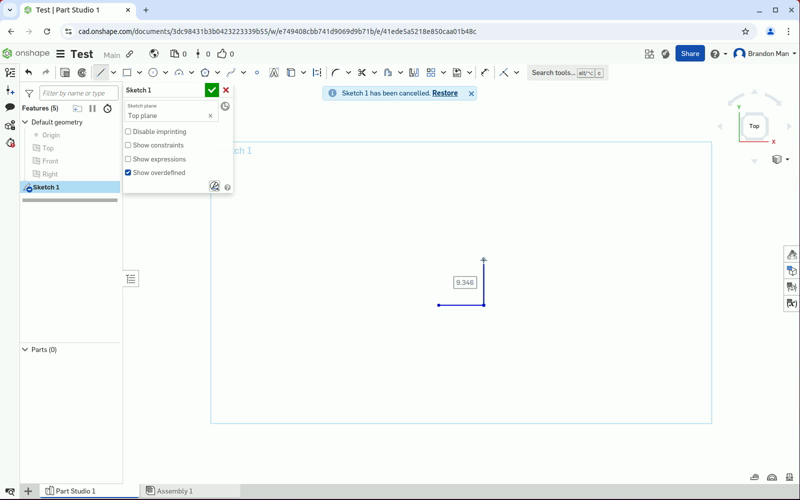
key_down(shift)
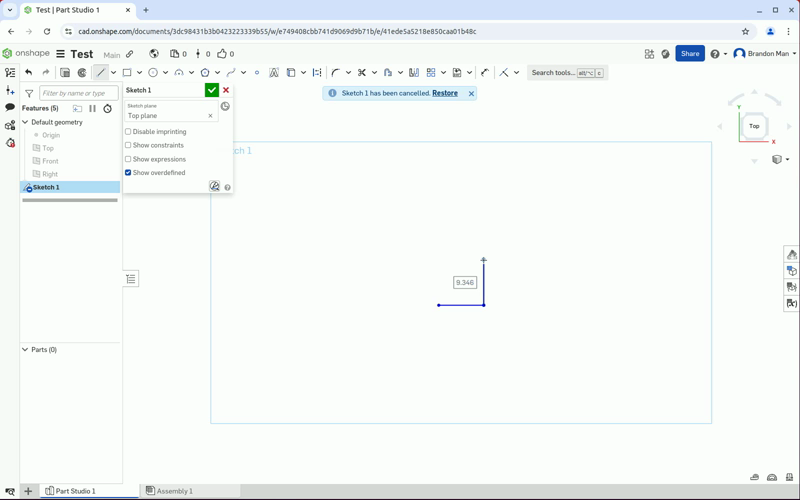
mouse_move(513, 259)
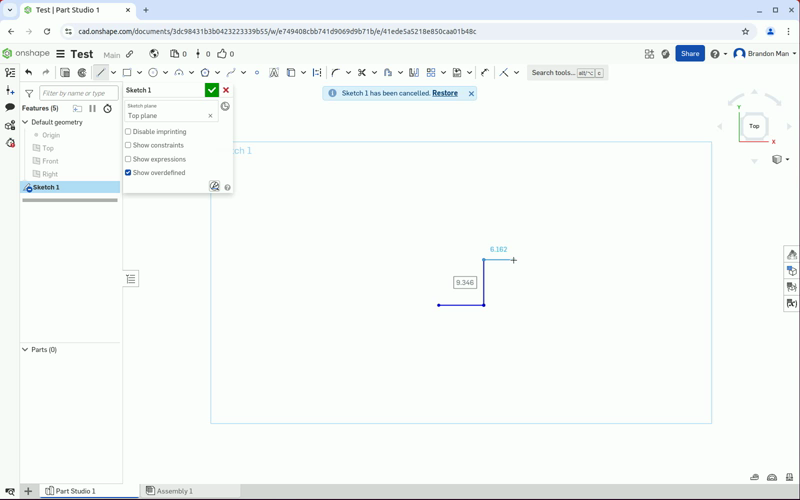
mouse_move(438, 259)
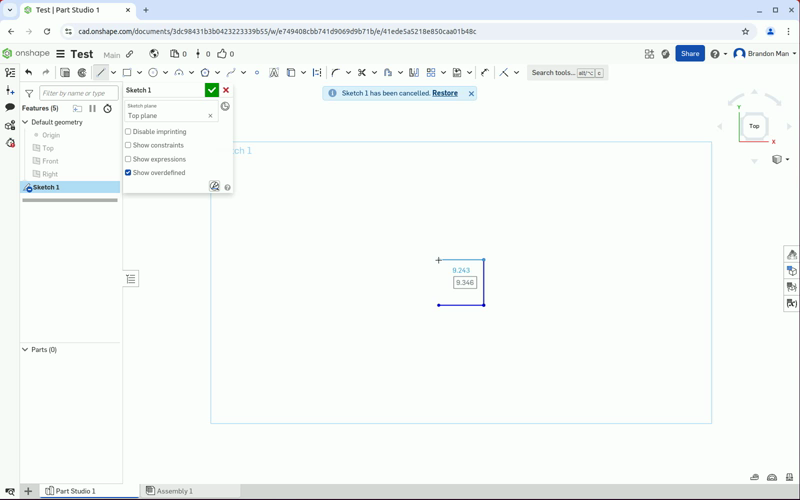
click(438, 259)
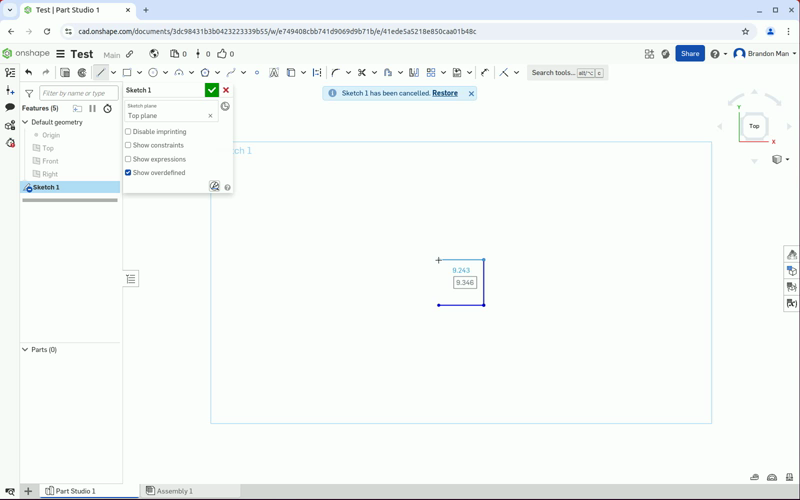
key_up(shift)
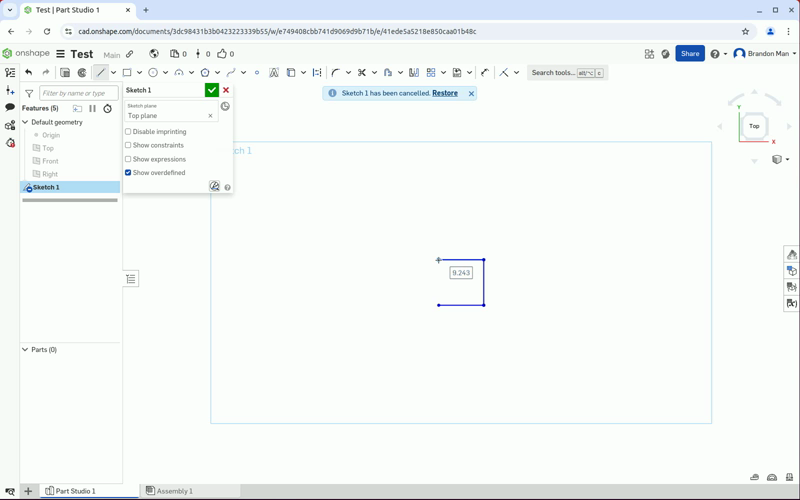
mouse_move(468, 259)
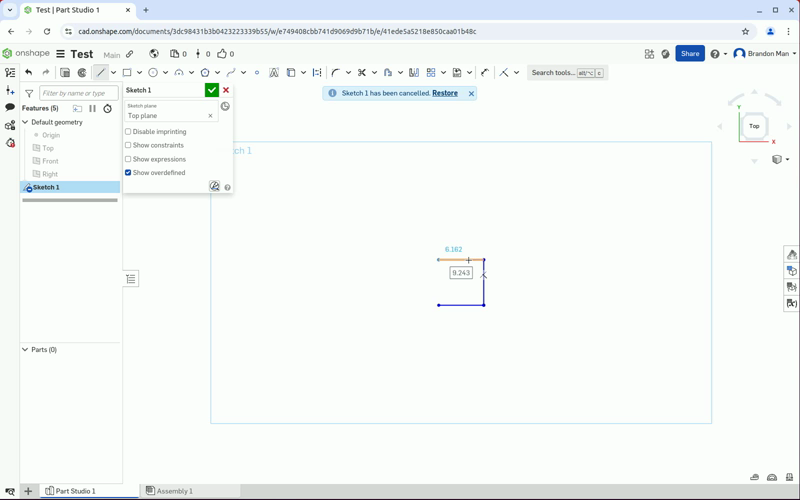
key_down(shift)
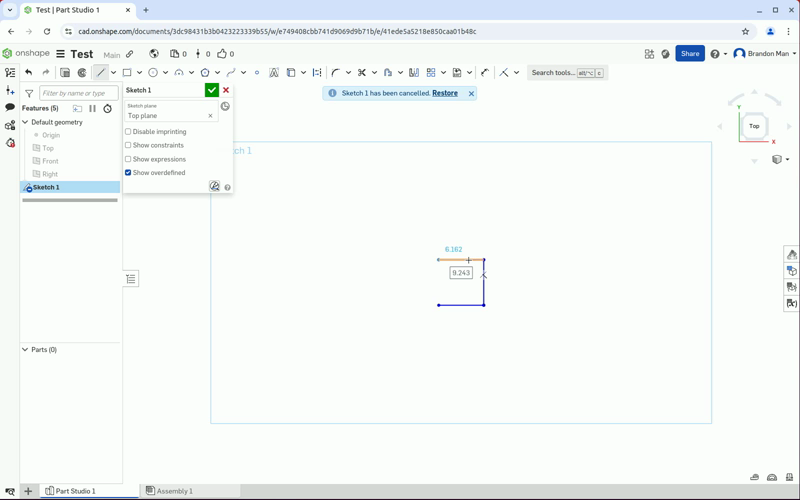
mouse_move(438, 305)
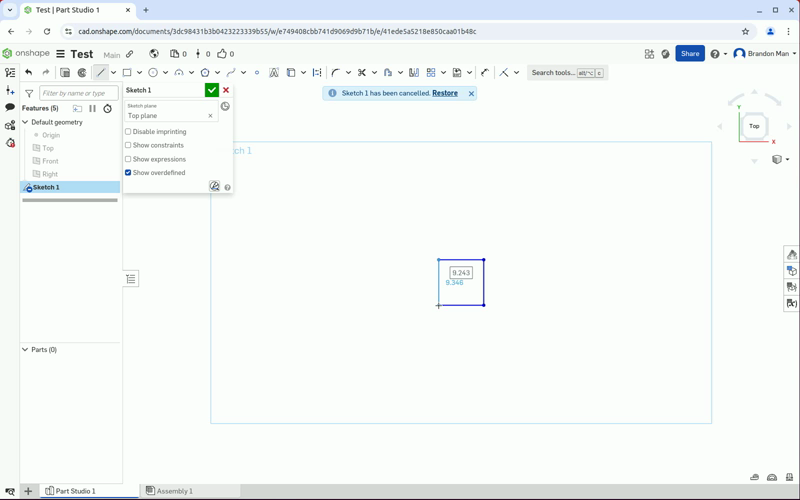
key_up(shift)
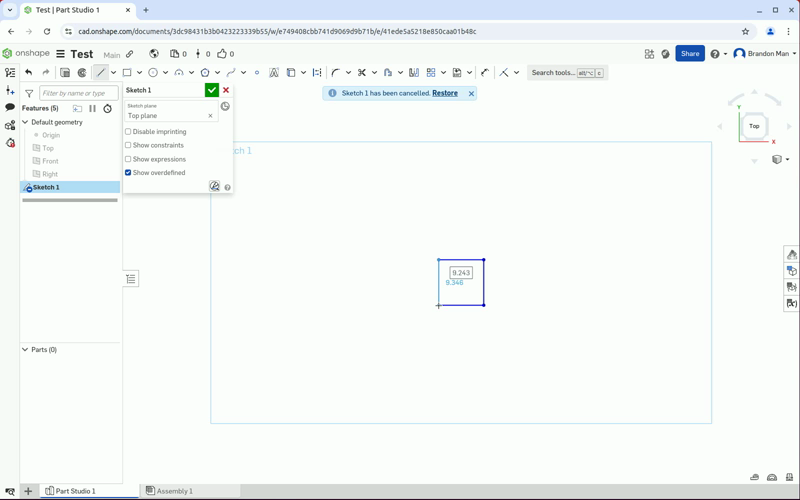
click(438, 305)
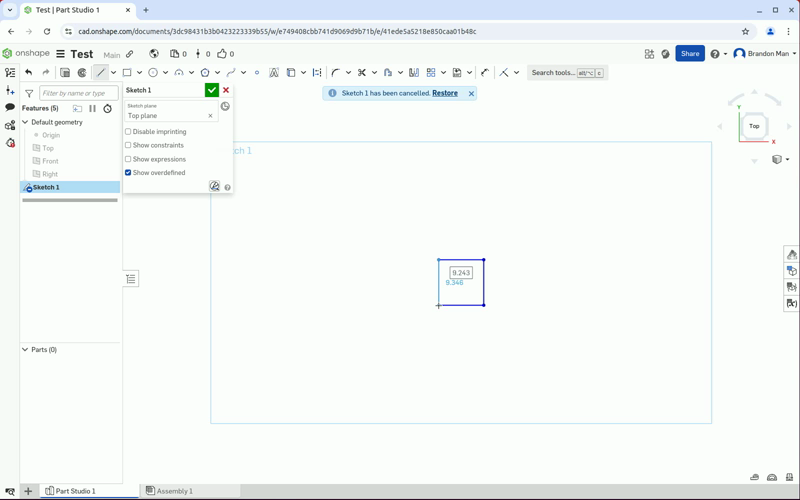
key(esc)
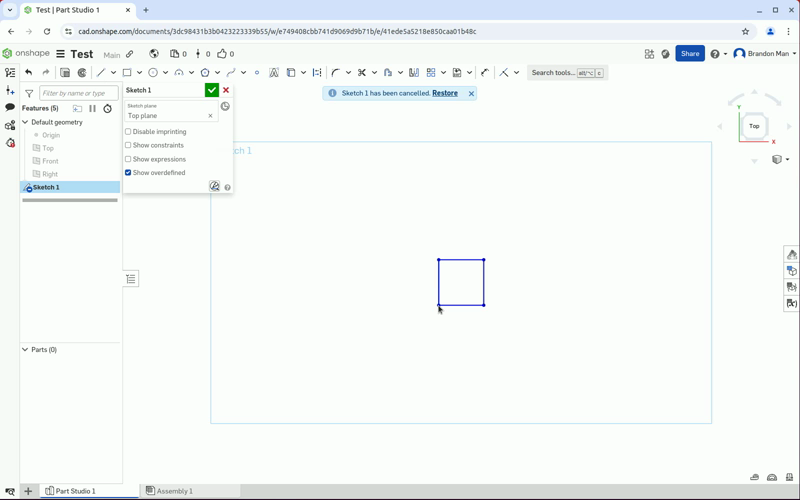
mouse_move(454, 291)
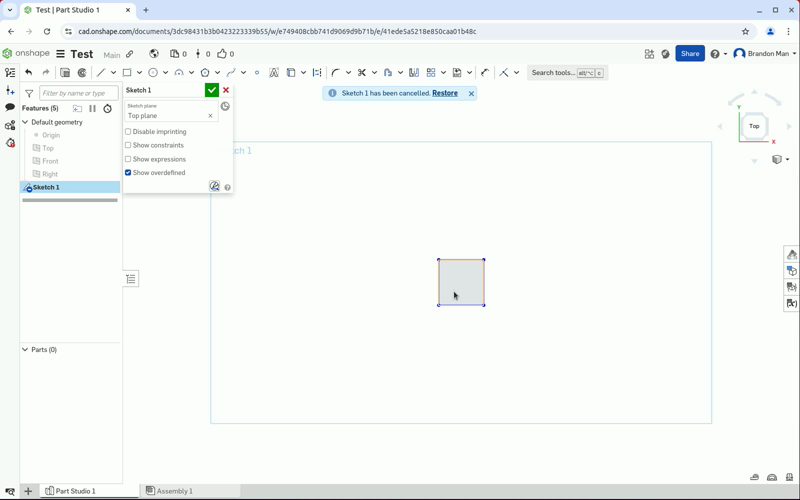
click(454, 291)
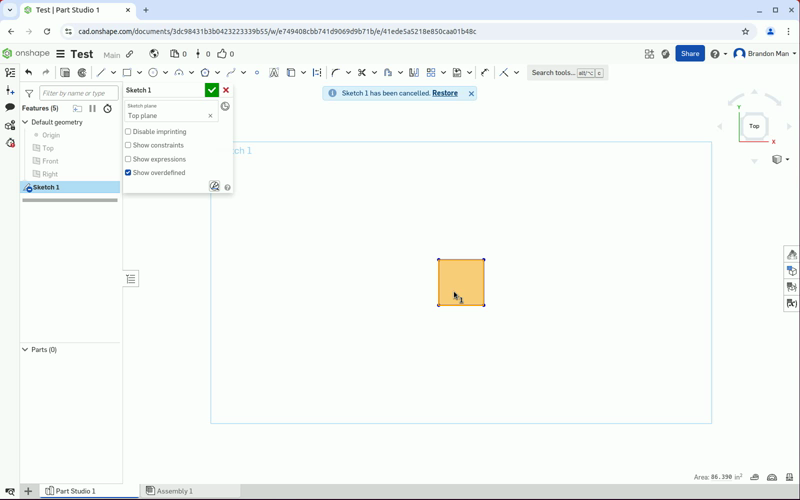
mouse_move(73, 352)
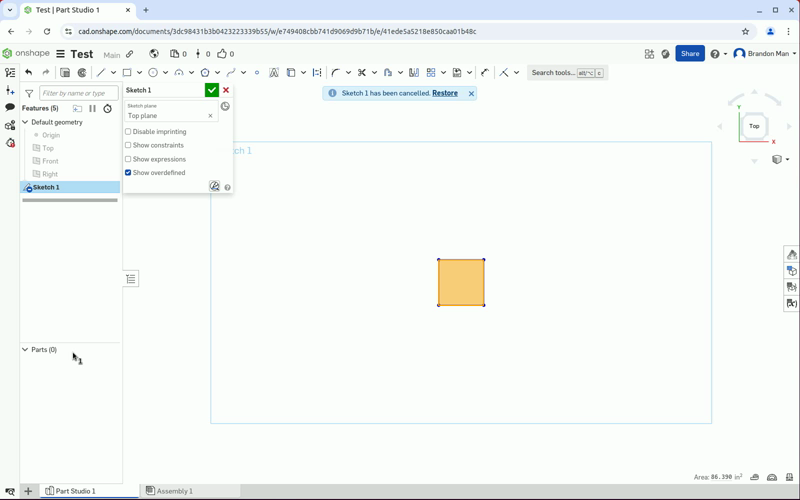
key(shift+y)
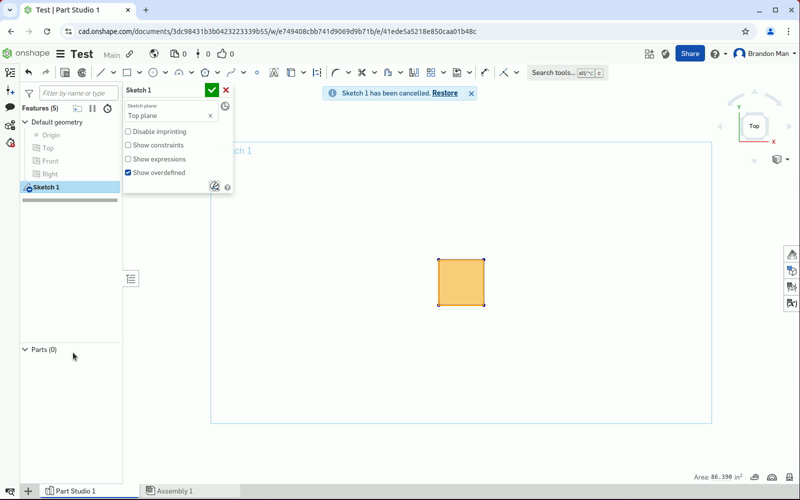
key(shift+e)
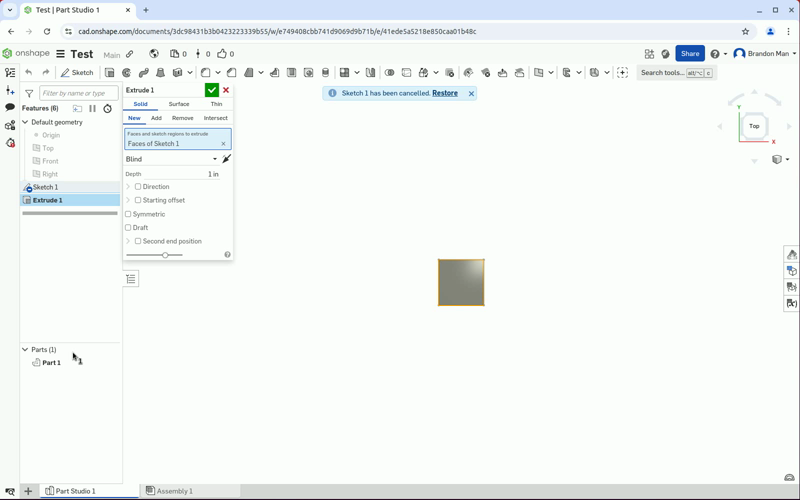
mouse_move(143, 106)
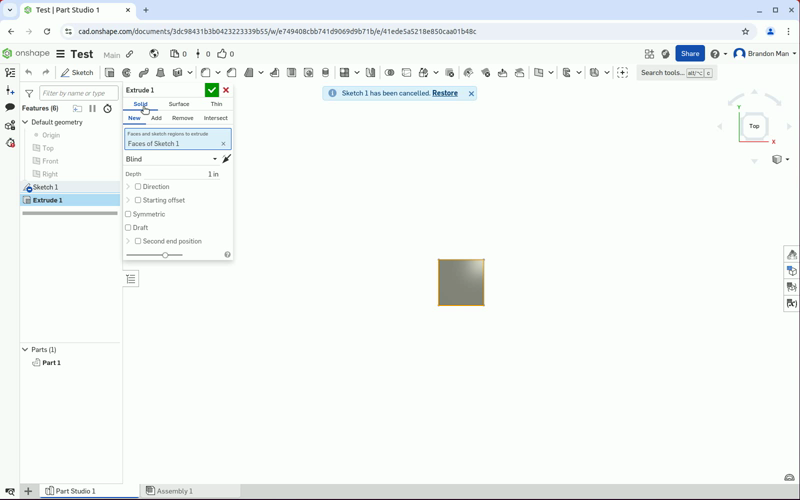
click(143, 106)
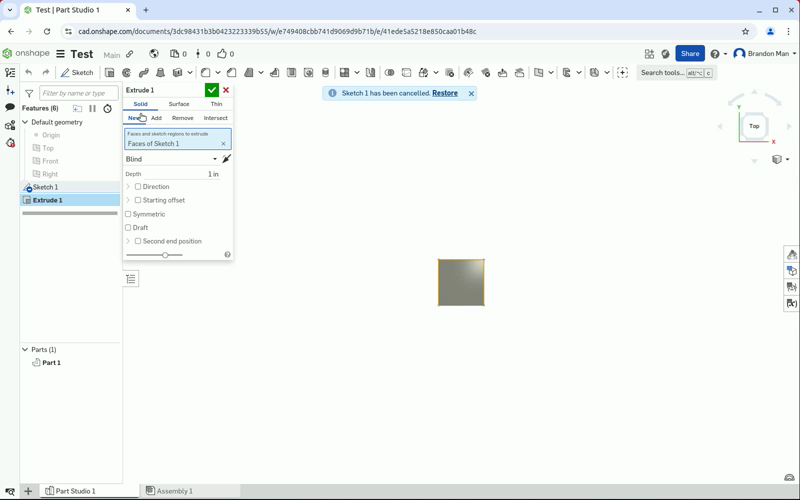
mouse_move(137, 120)
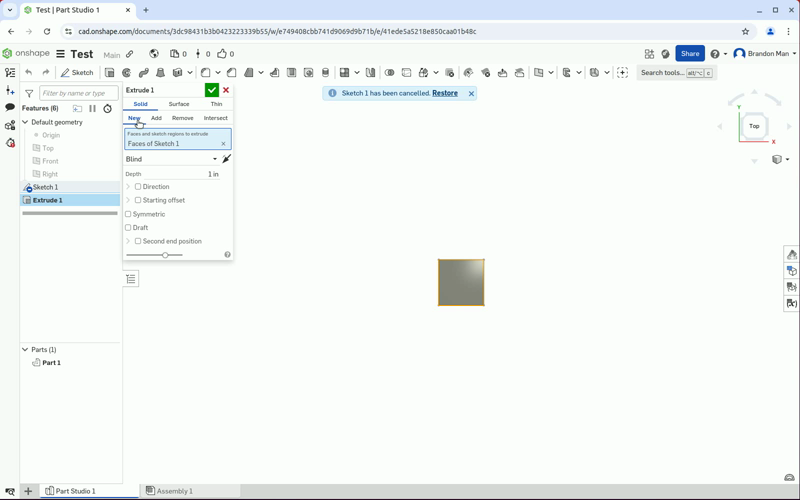
click(137, 120)
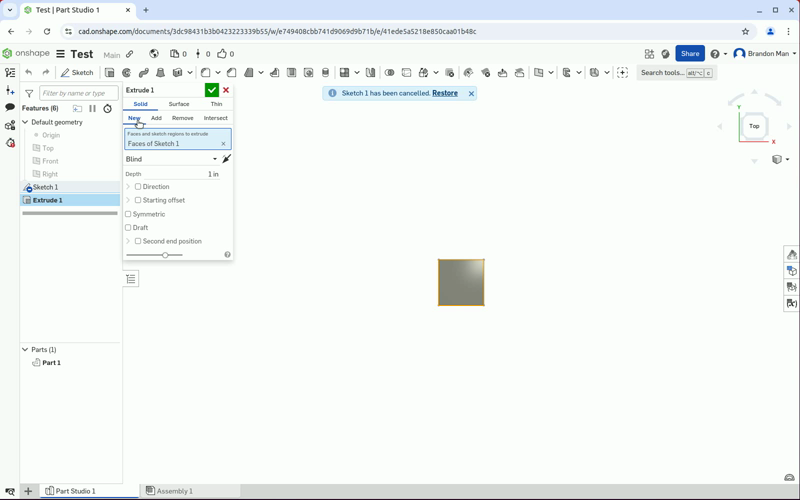
key(tab, 4)
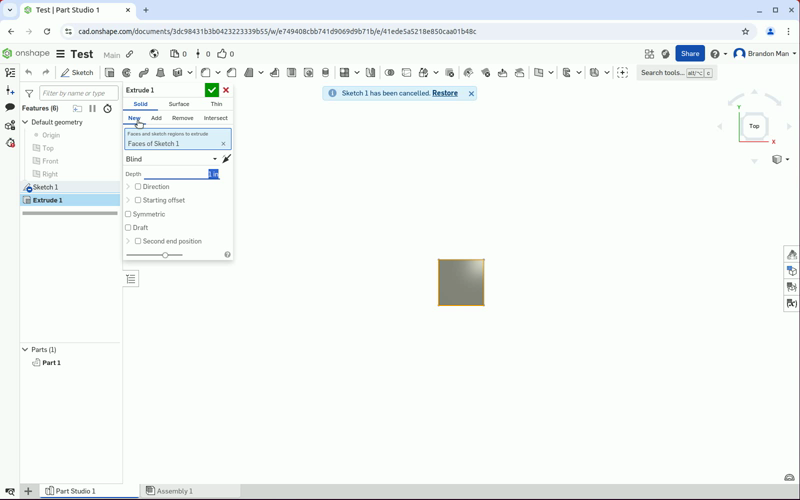
text(23.108)
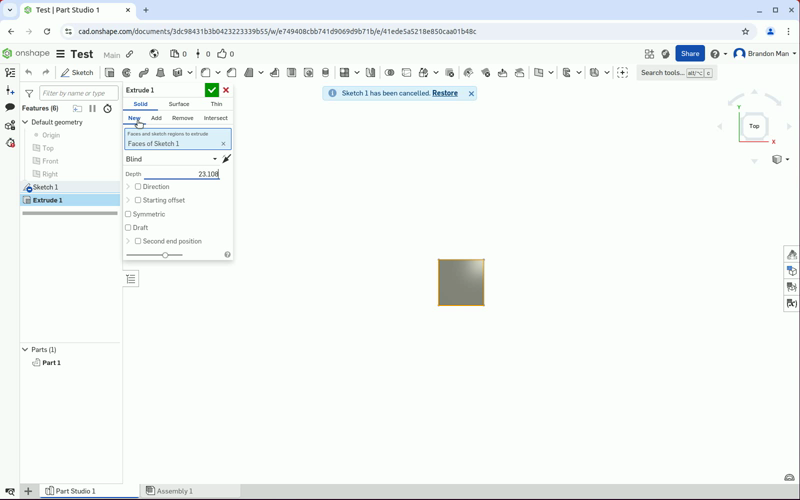
key(enter)
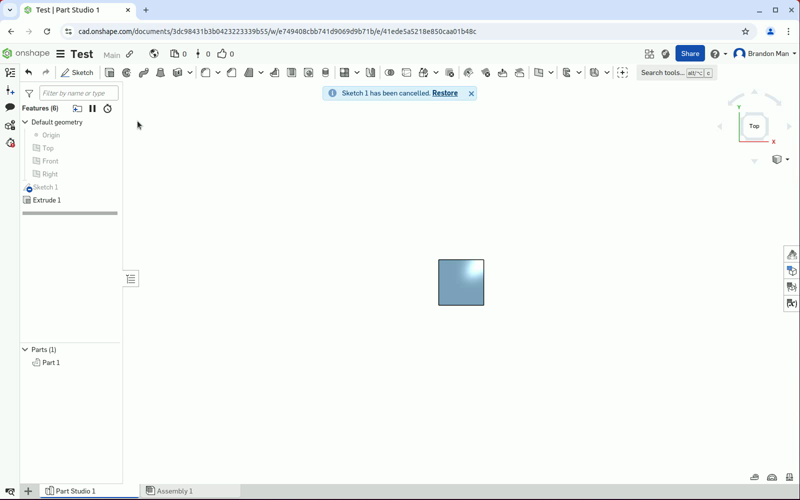
key(shift+h)
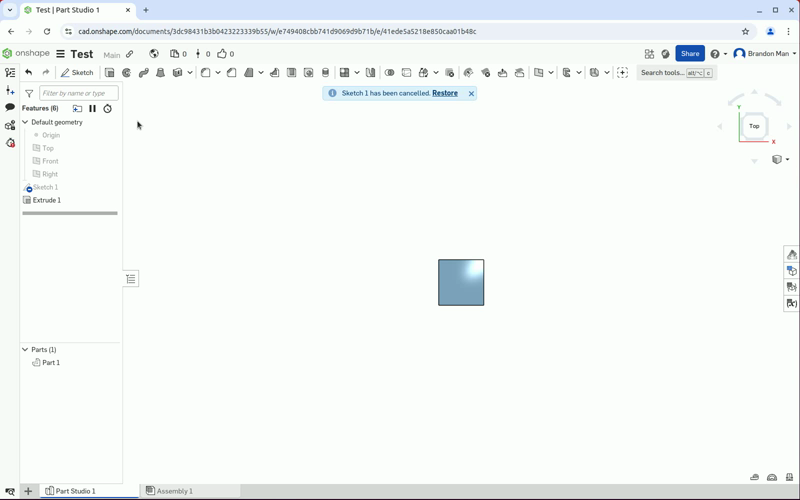
key(shift+h)
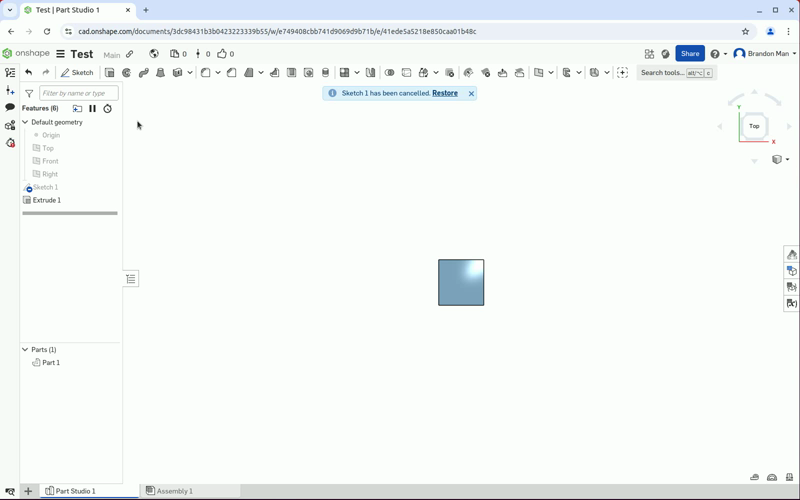
mouse_move(73, 189)
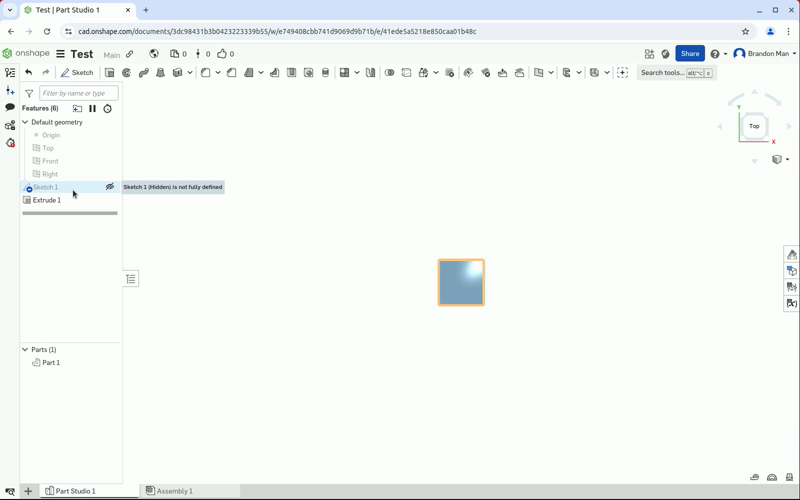
click(73, 189)
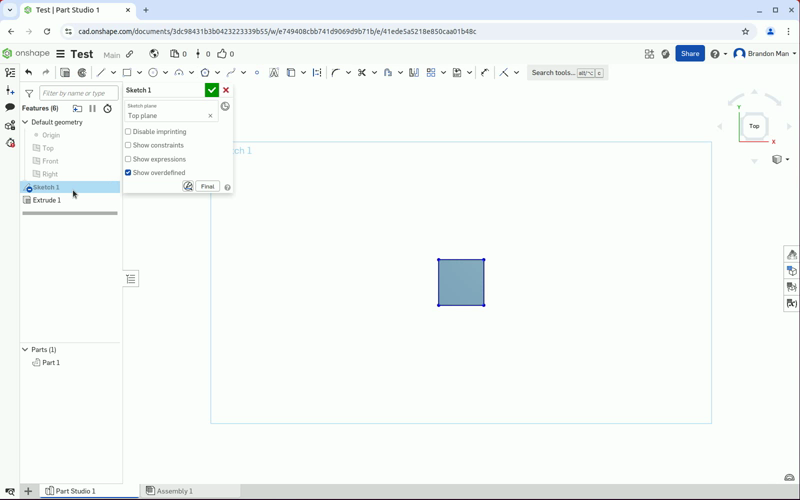
mouse_move(229, 92)
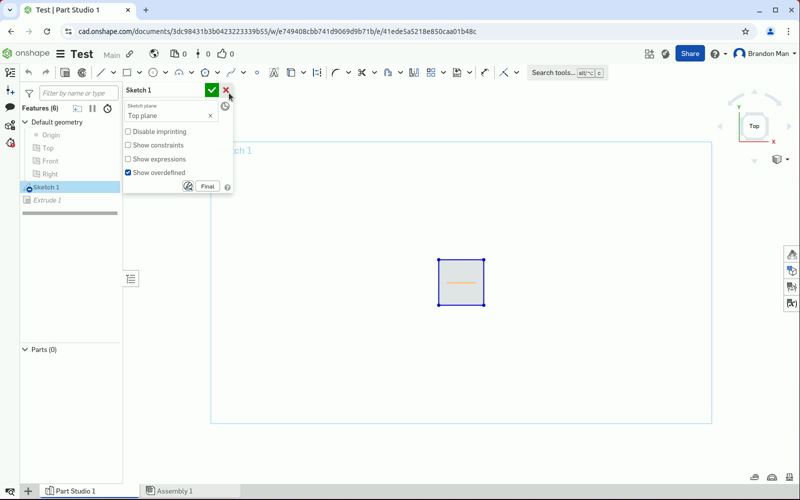
click(229, 92)
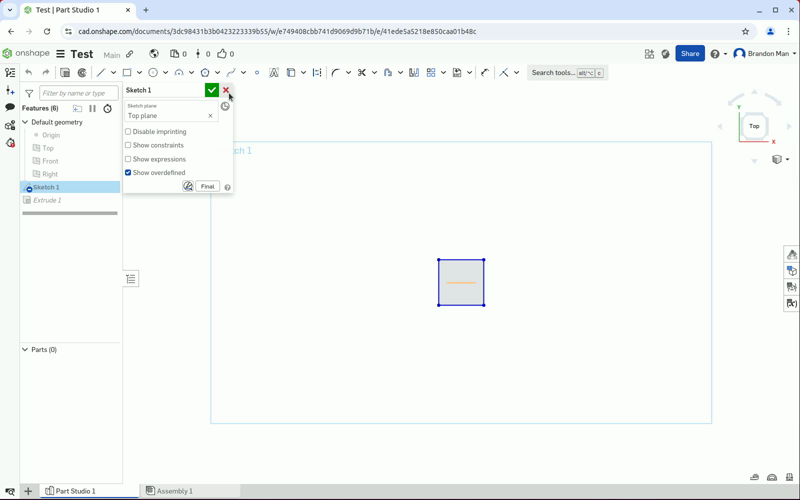
key(shift+s)
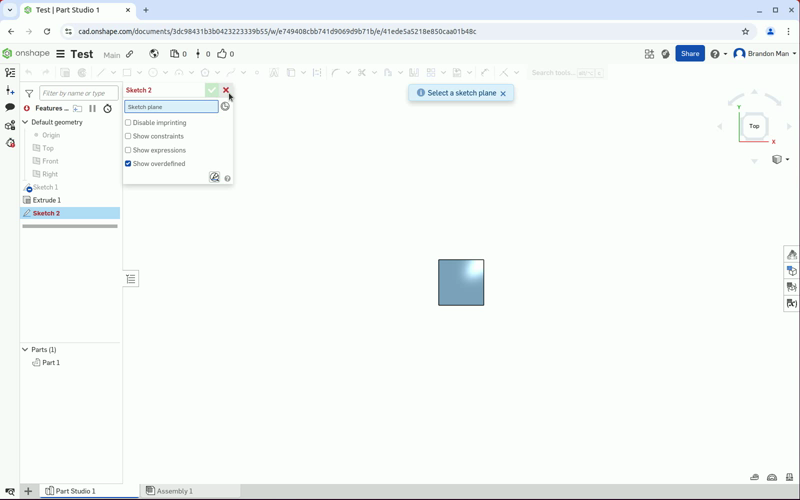
mouse_move(73, 150)
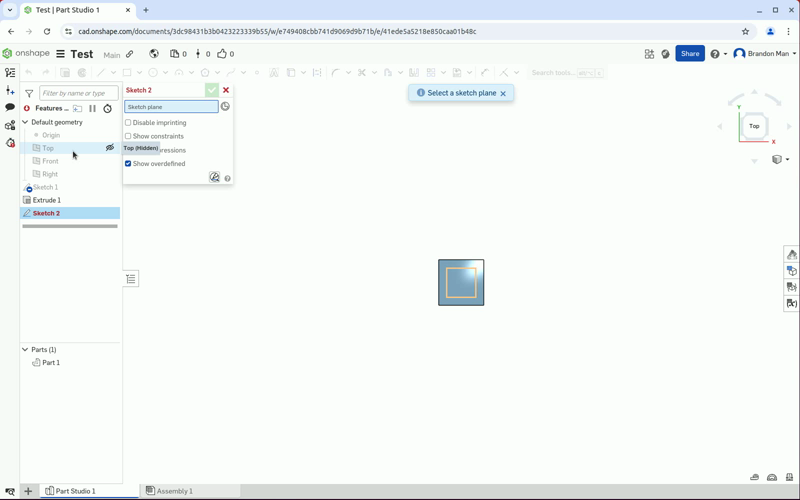
click(73, 150)
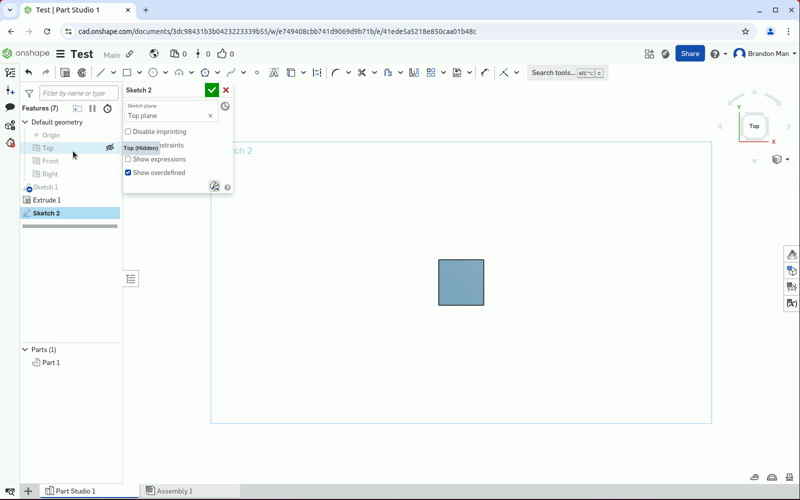
mouse_move(73, 352)
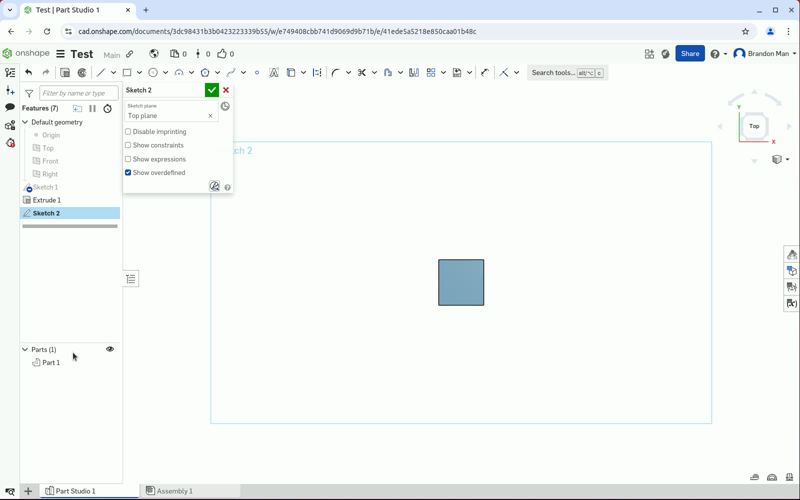
key(y)
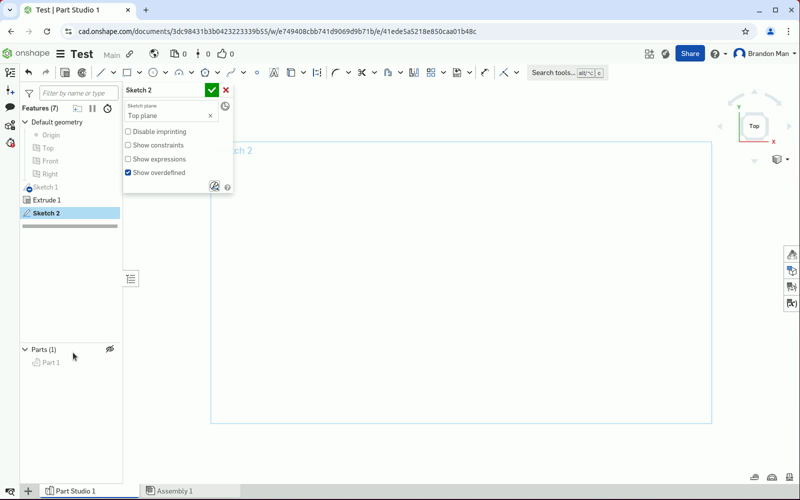
key(l)
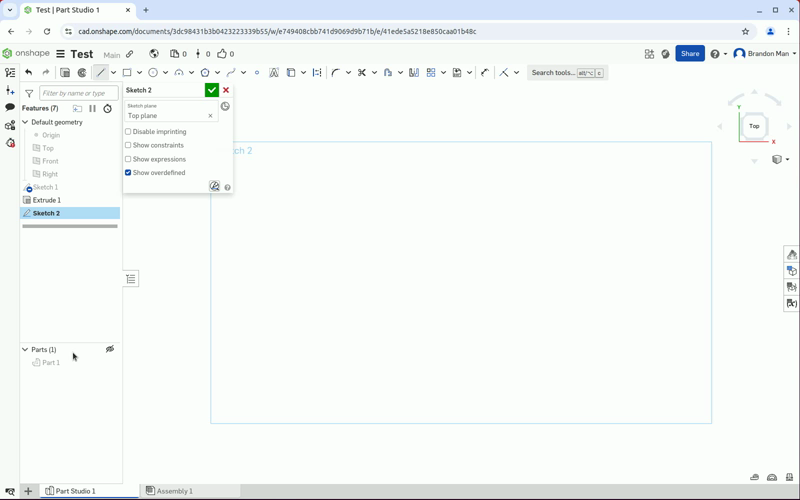
key_down(shift)
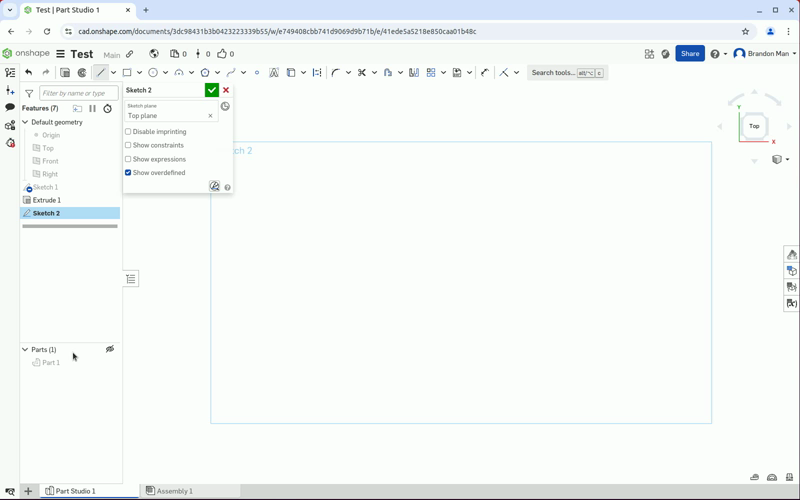
mouse_move(443, 300)
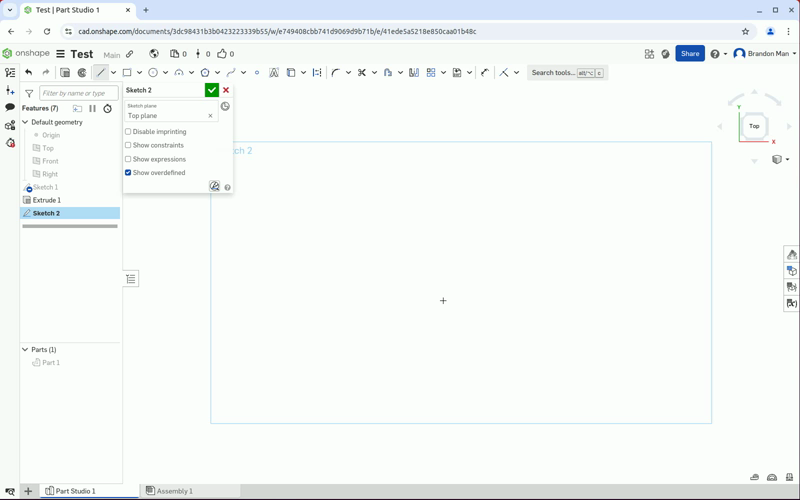
click(443, 300)
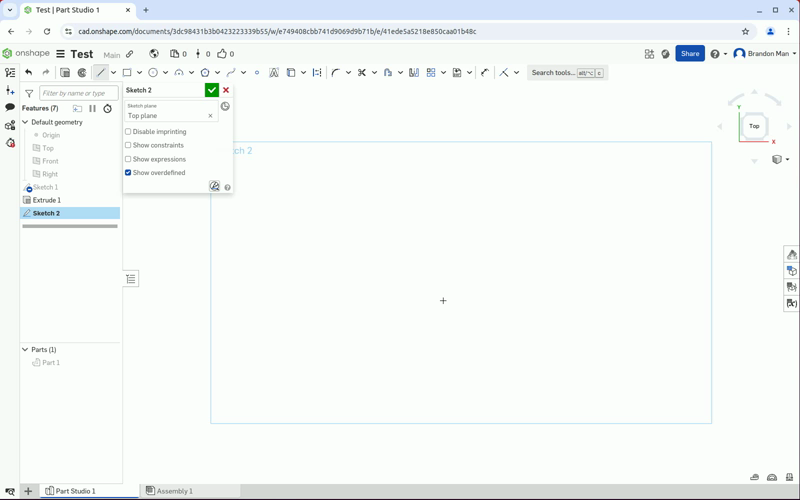
key_up(shift)
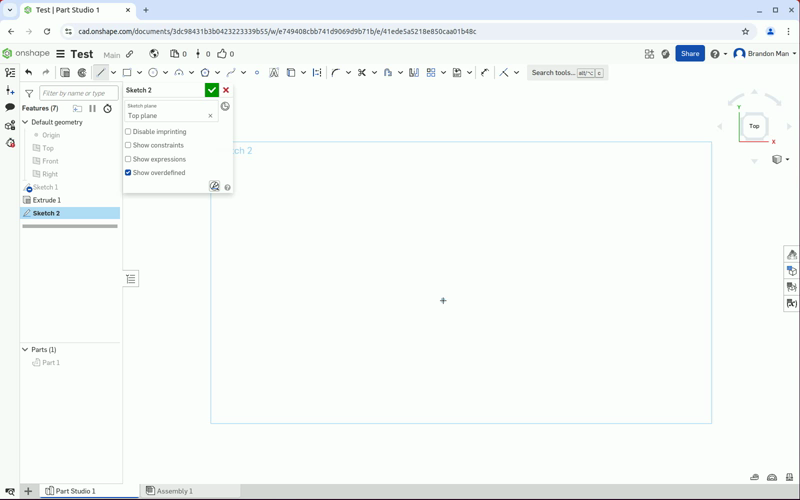
key_down(shift)
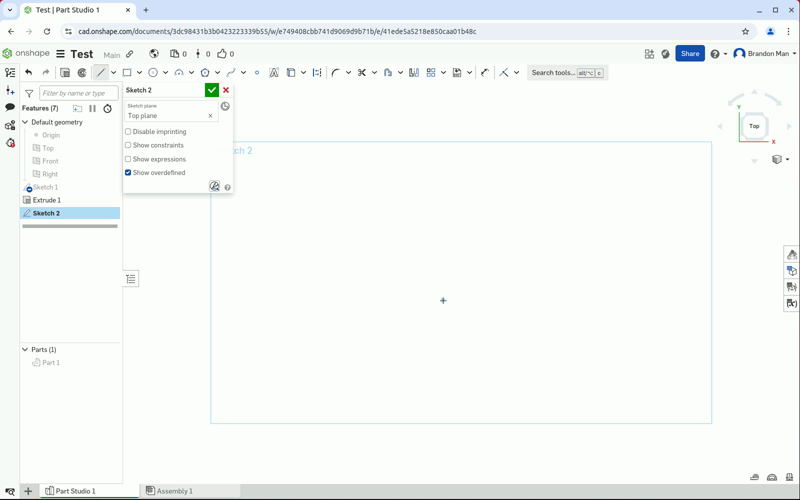
mouse_move(473, 300)
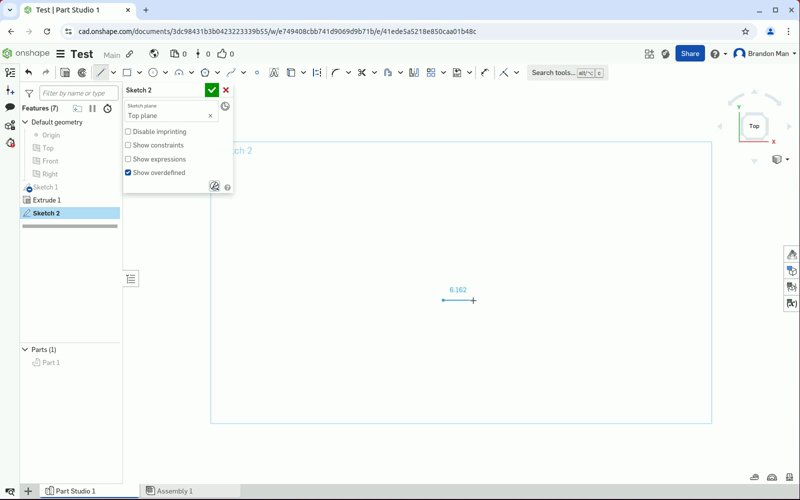
mouse_move(480, 300)
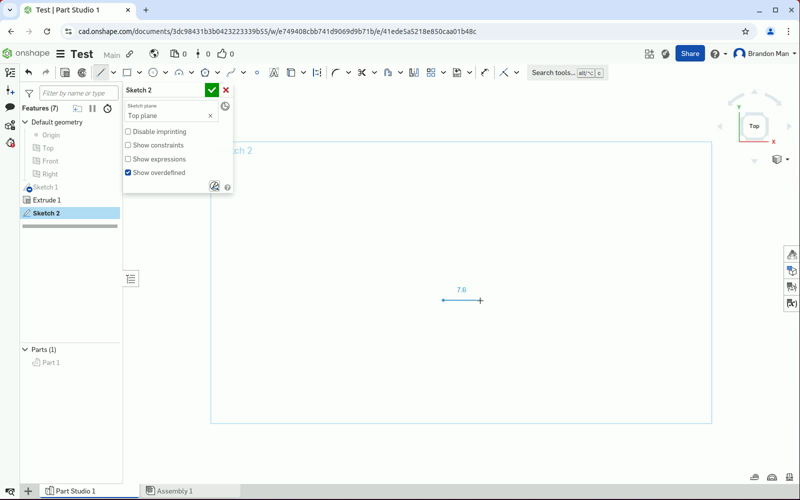
click(480, 300)
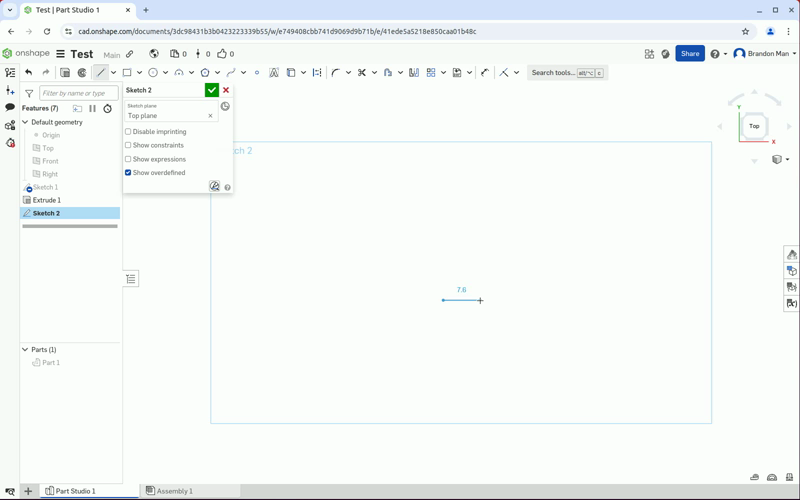
key_up(shift)
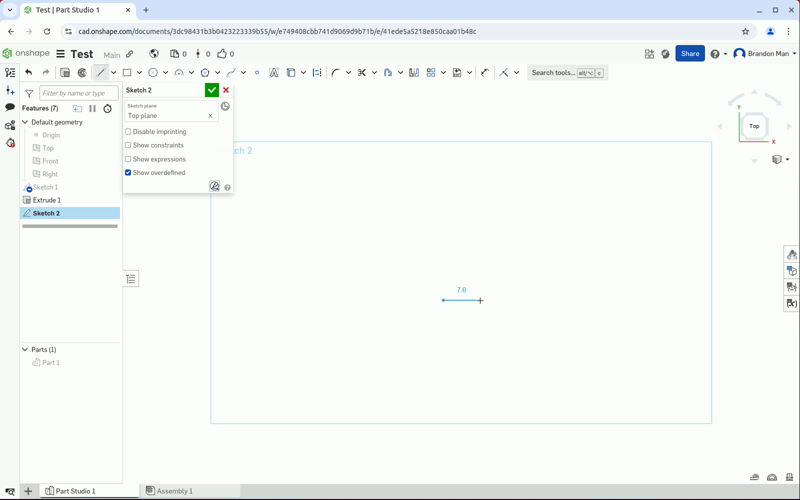
key_down(shift)
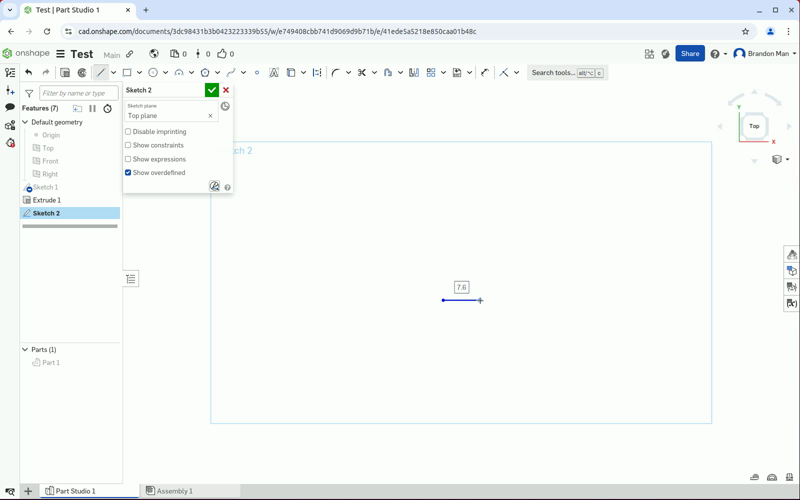
mouse_move(510, 300)
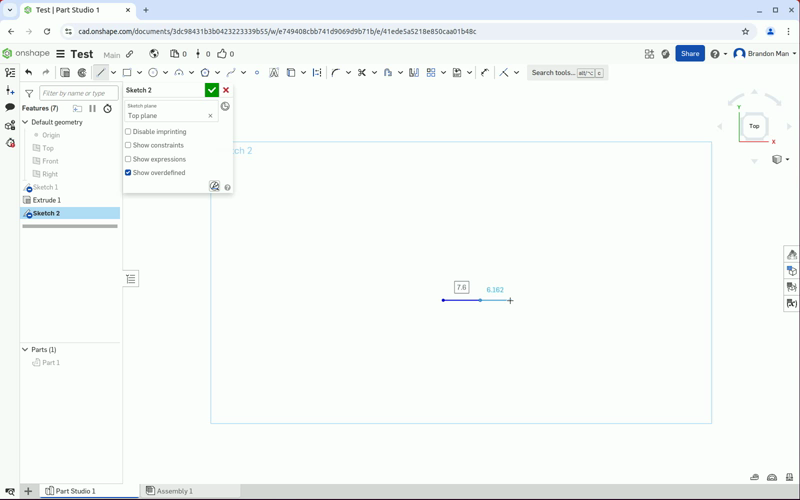
mouse_move(480, 263)
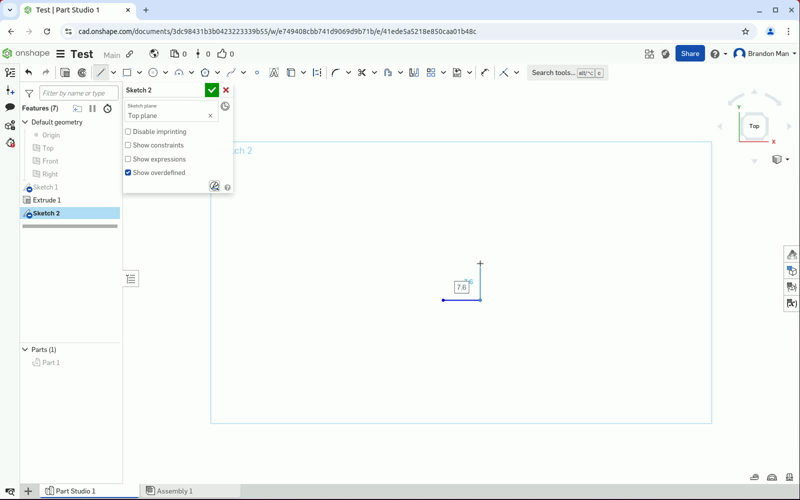
click(480, 263)
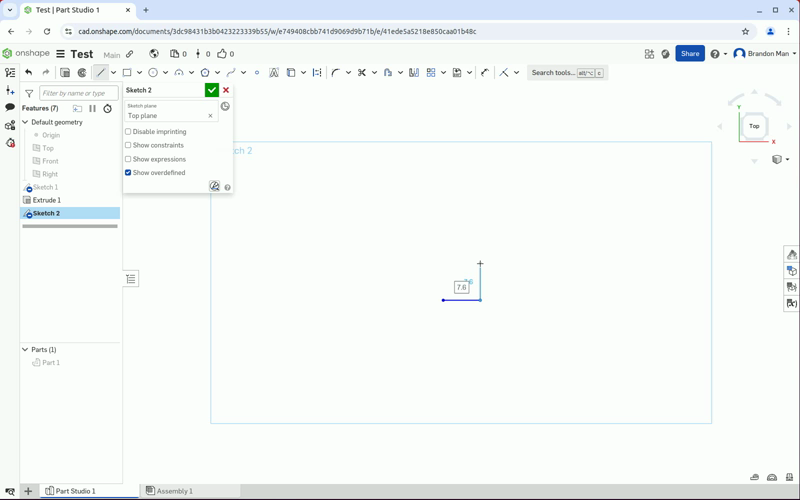
key_up(shift)
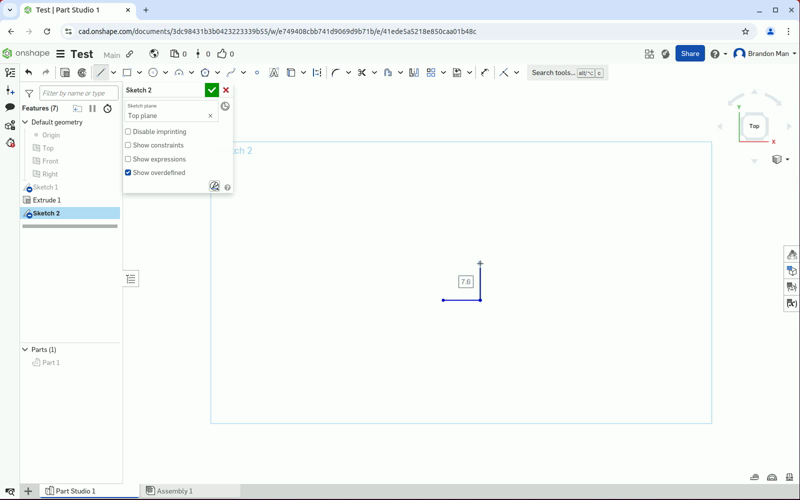
key_down(shift)
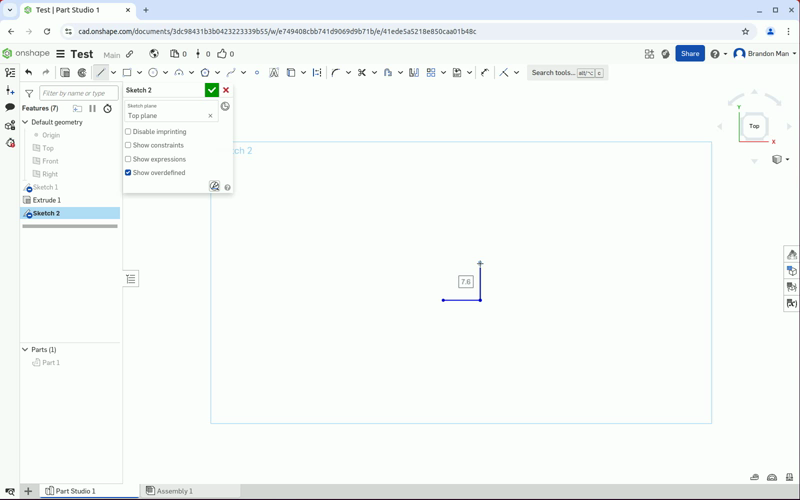
mouse_move(510, 263)
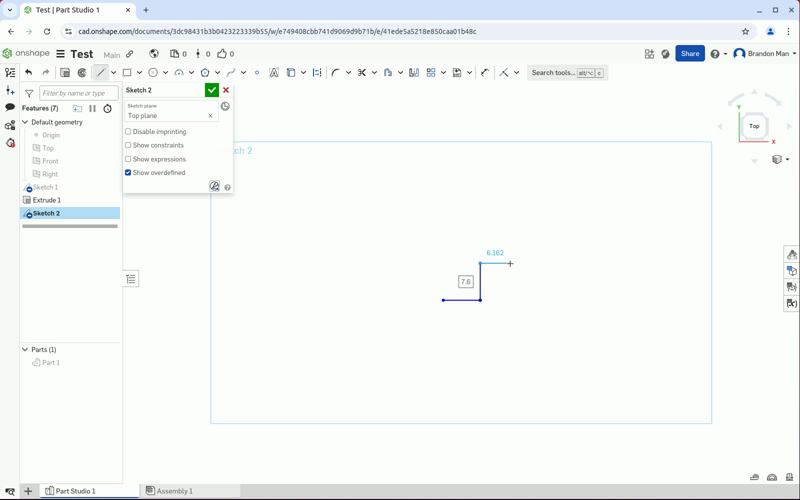
mouse_move(443, 263)
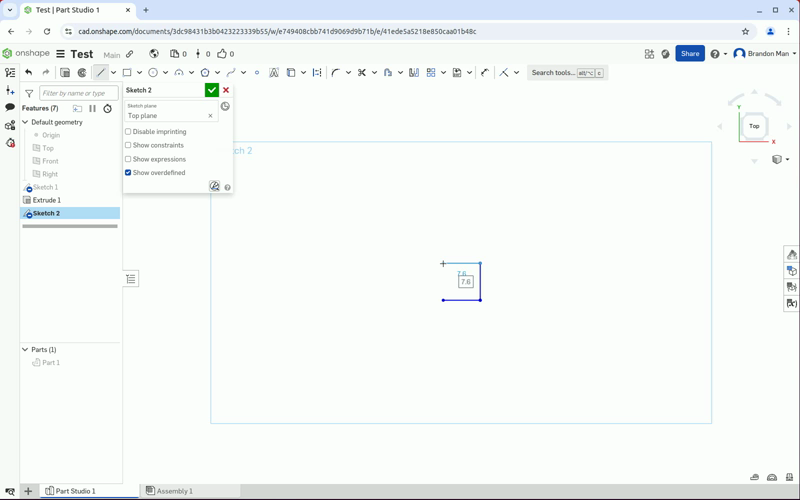
click(443, 263)
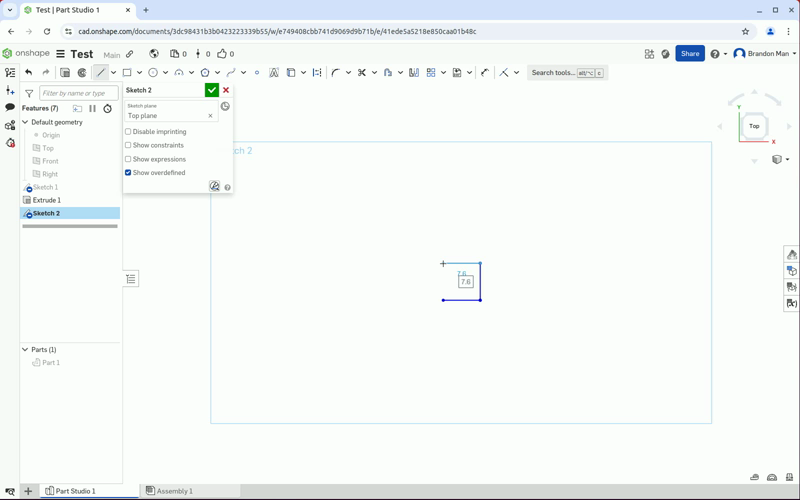
key_up(shift)
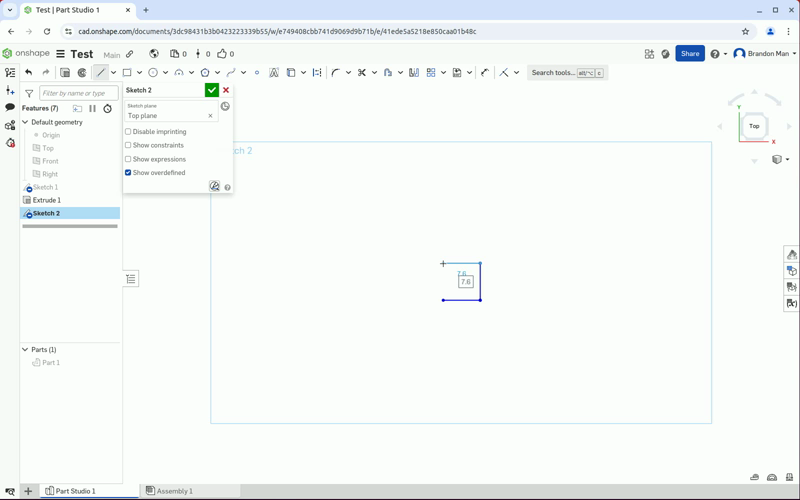
mouse_move(473, 263)
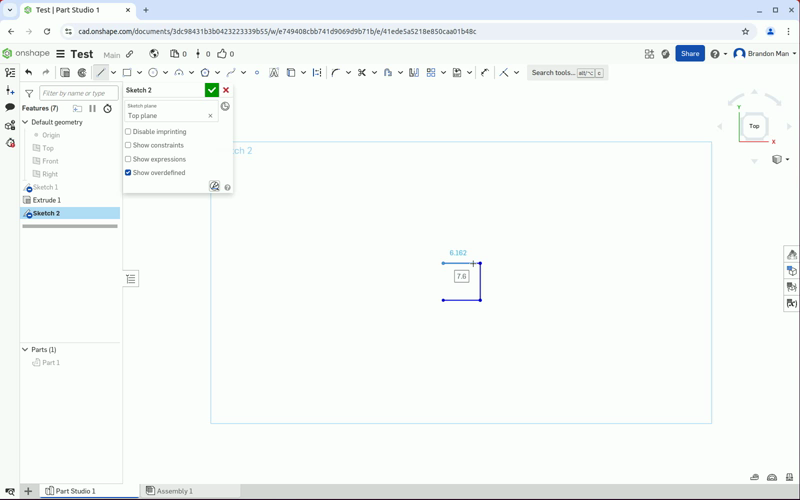
key_down(shift)
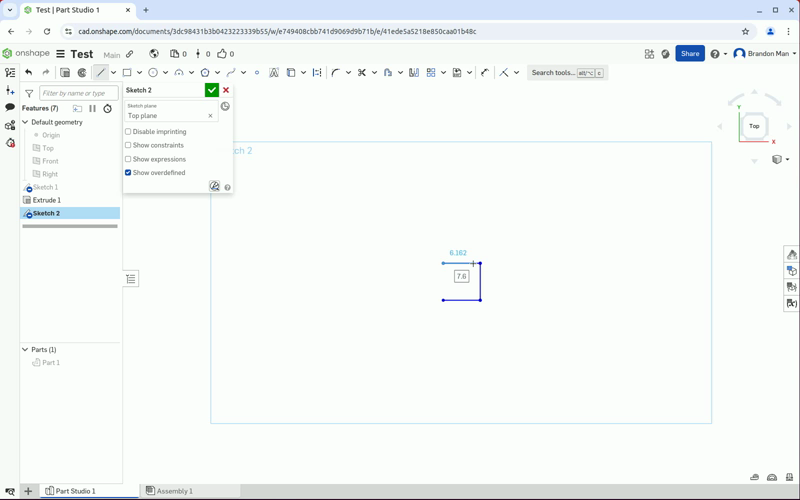
mouse_move(443, 300)
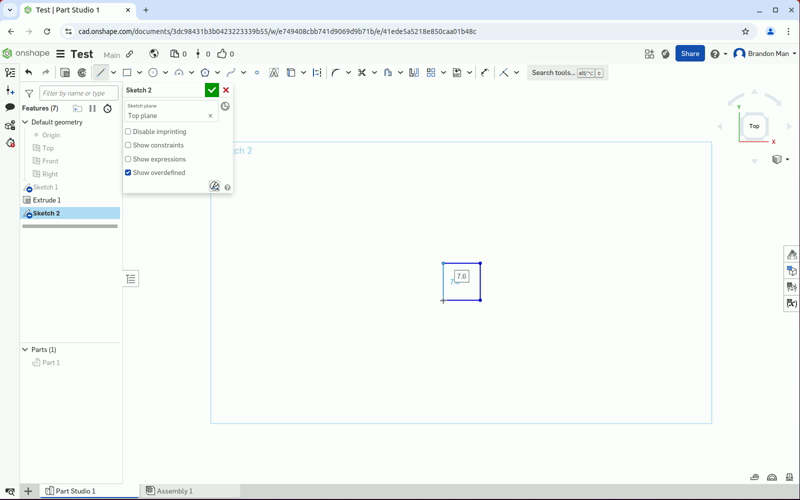
key_up(shift)
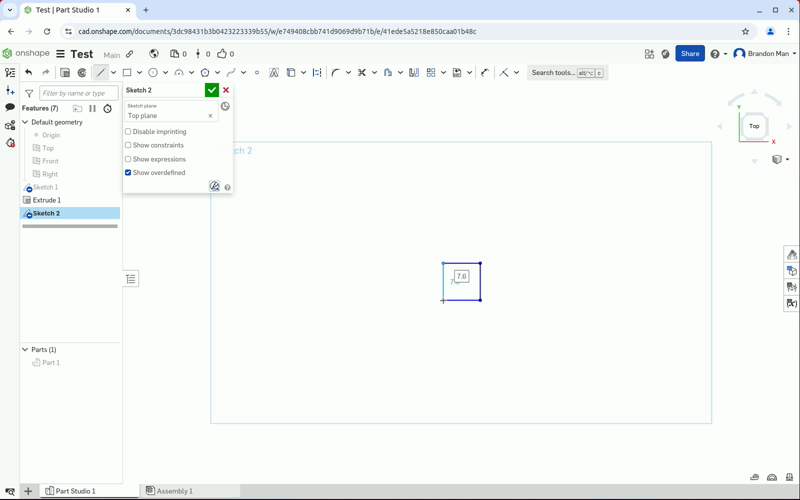
click(443, 300)
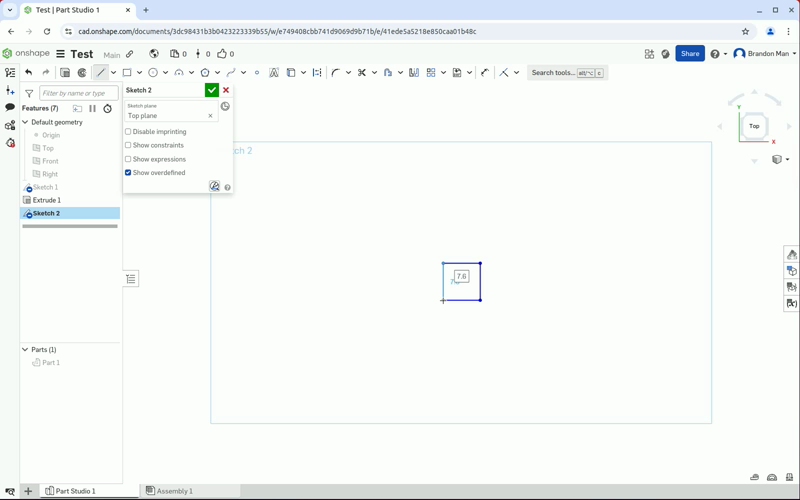
key(esc)
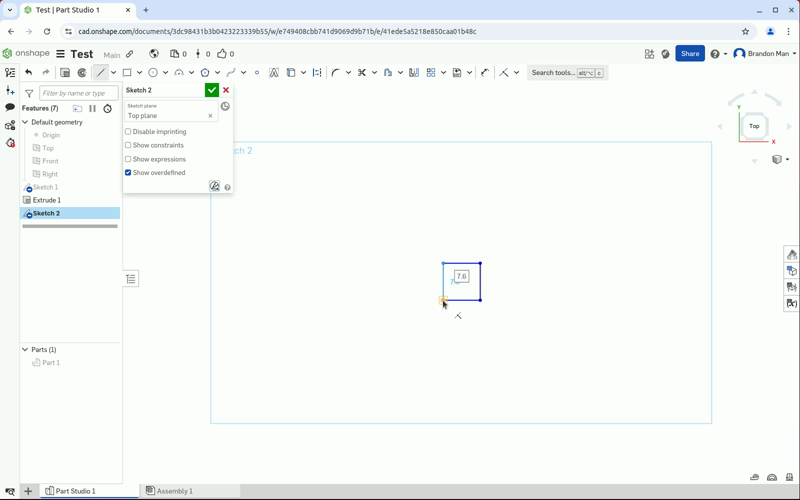
mouse_move(470, 267)
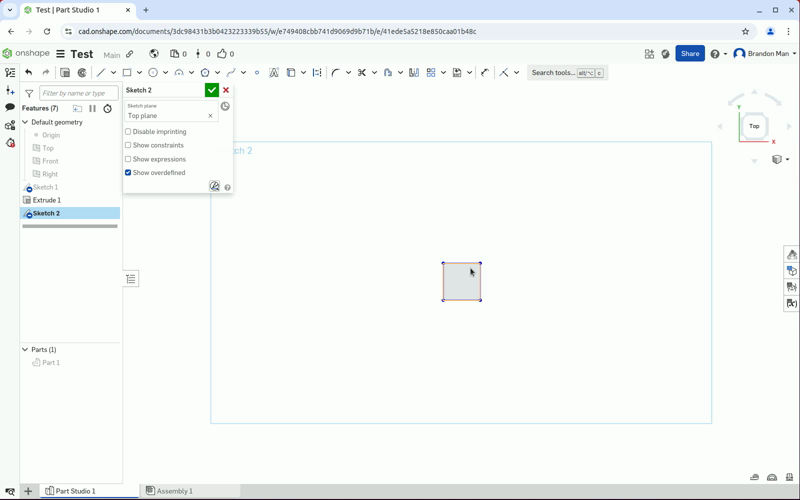
scroll(6)
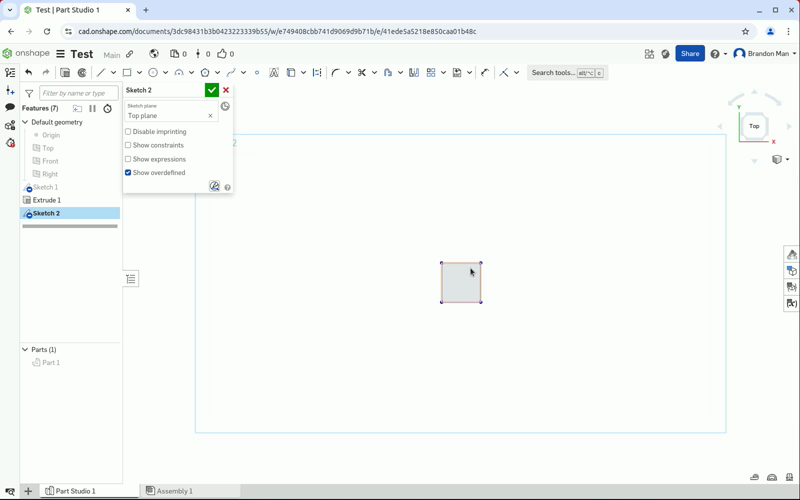
scroll(6)
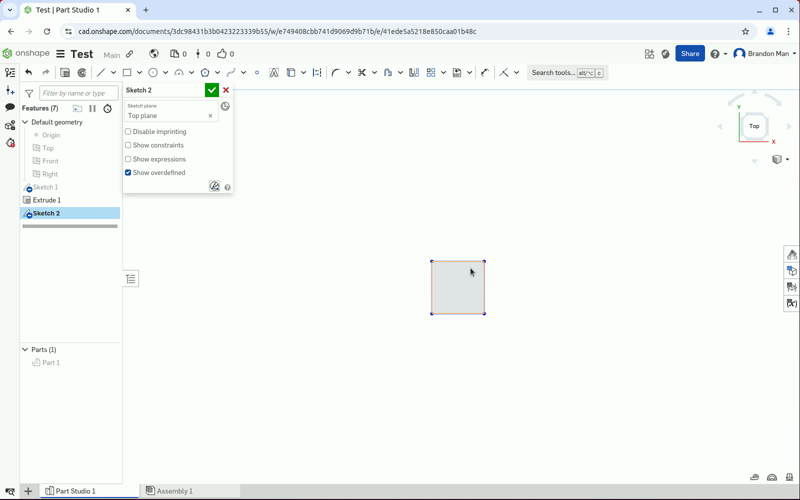
scroll(6)
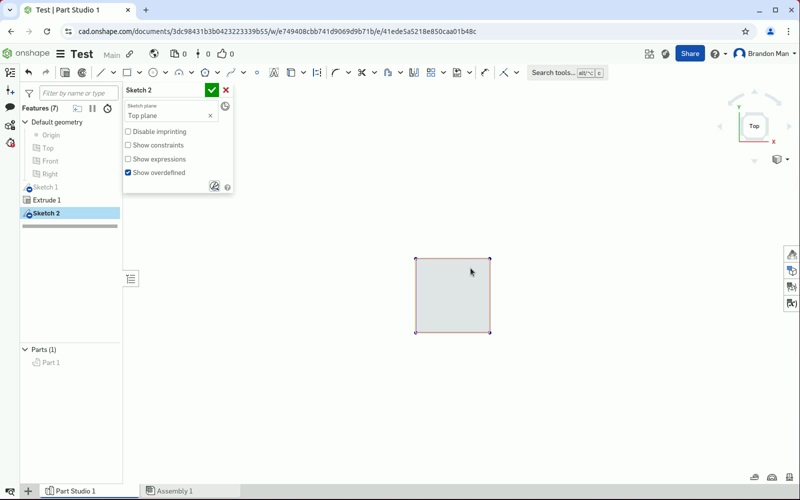
scroll(6)
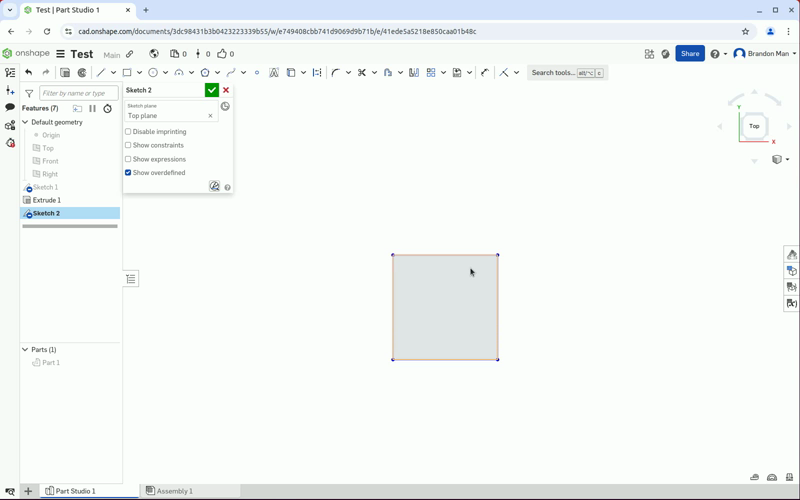
scroll(6)
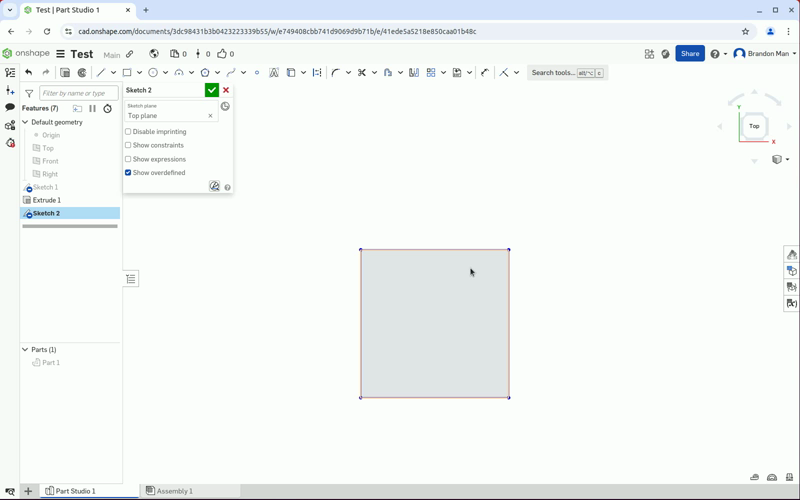
scroll(6)
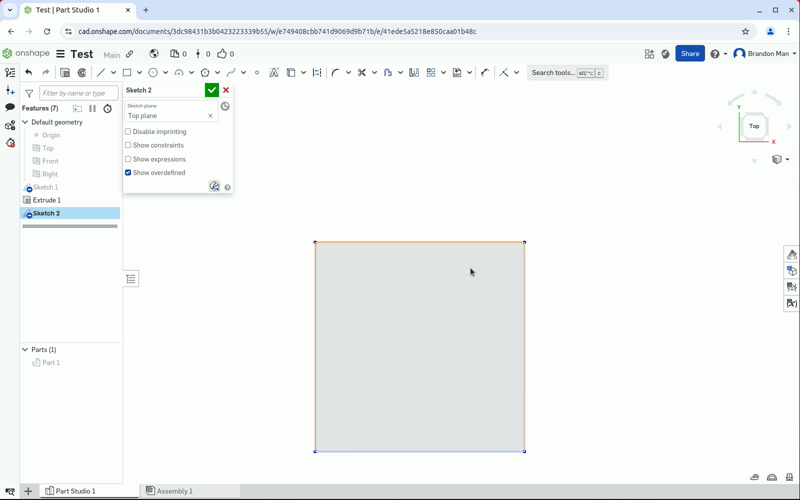
scroll(6)
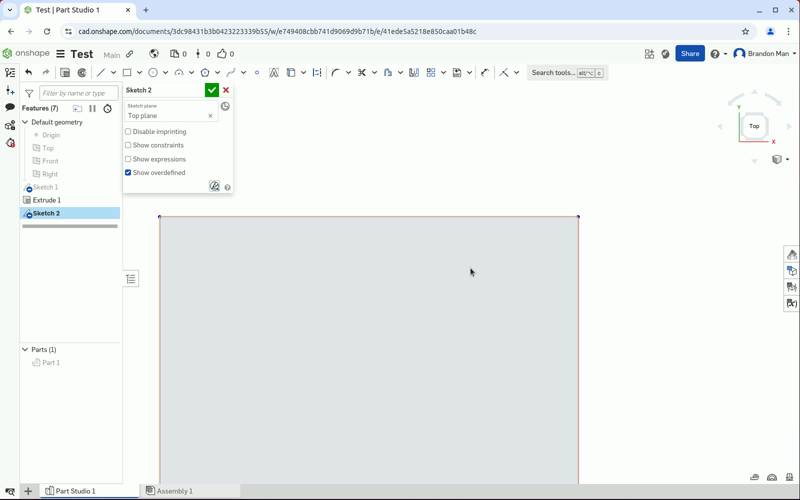
click(470, 267)
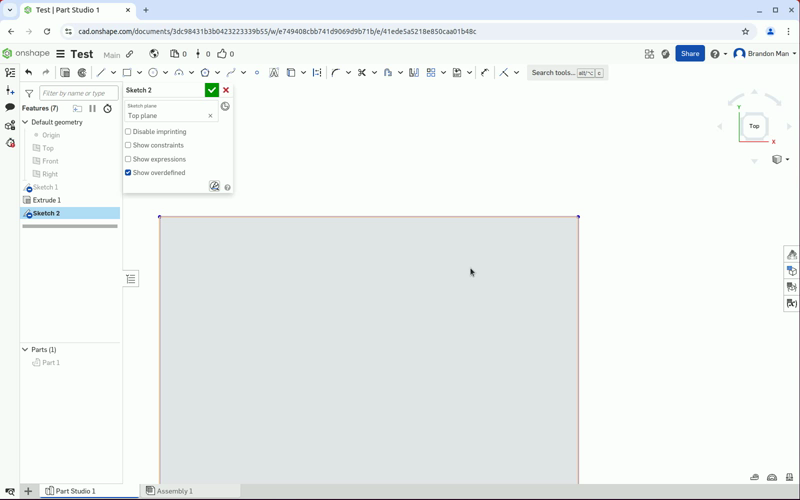
scroll(-6)
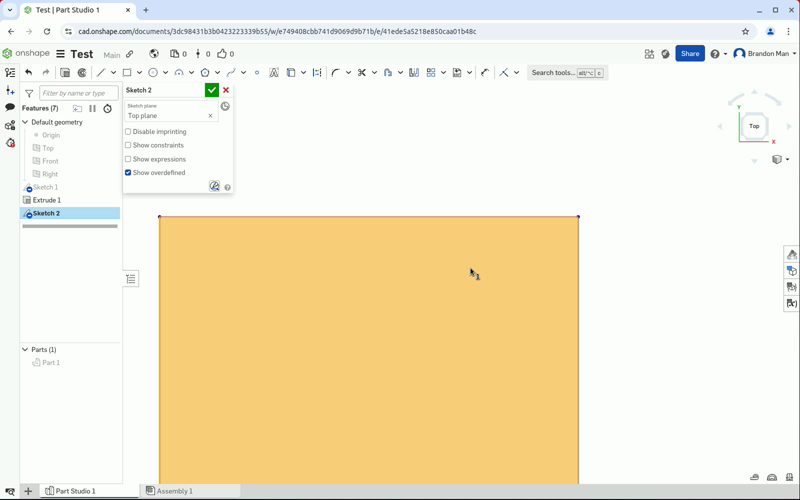
scroll(-6)
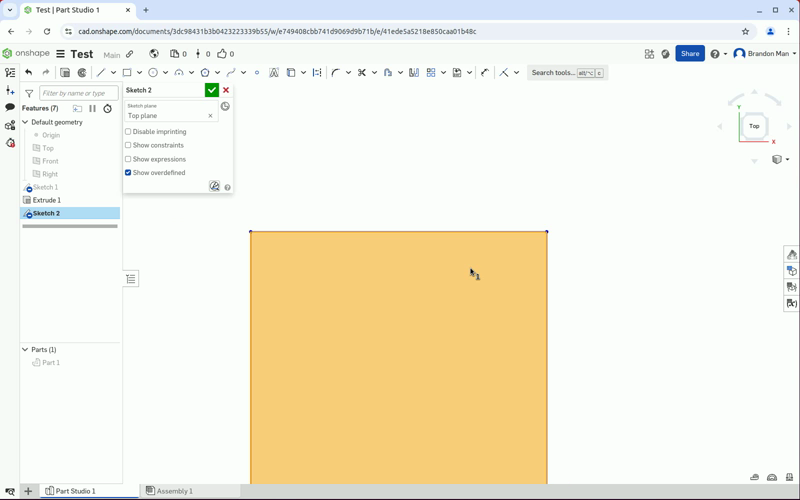
scroll(-6)
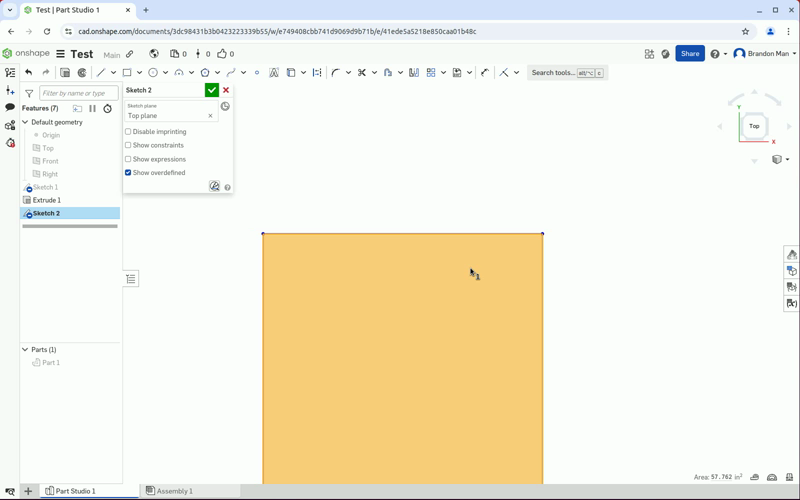
scroll(-6)
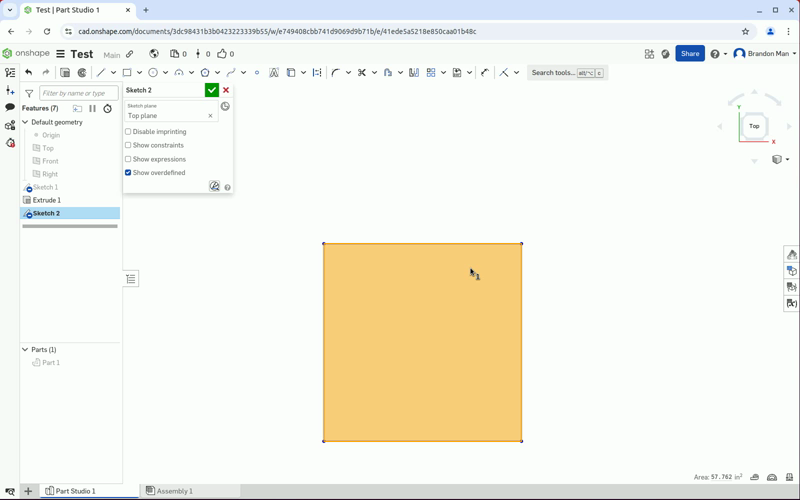
scroll(-6)
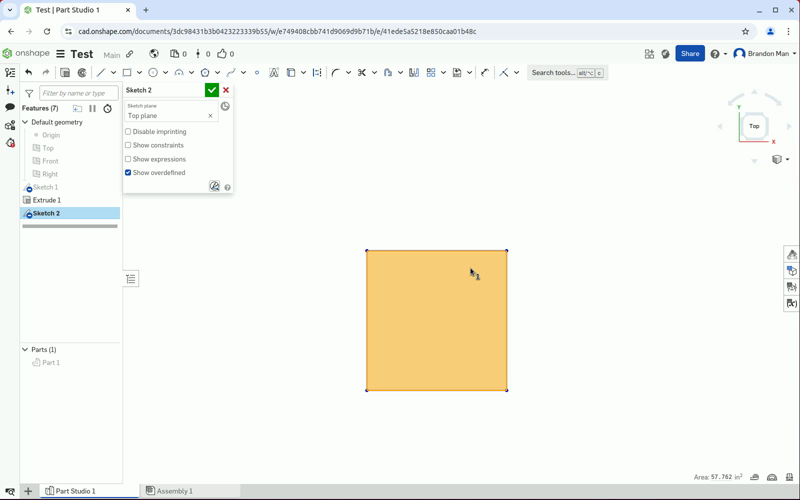
scroll(-6)
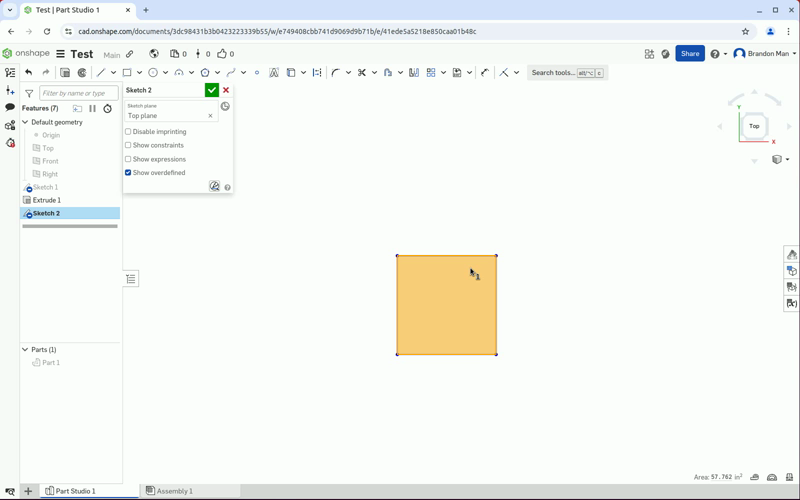
scroll(-6)
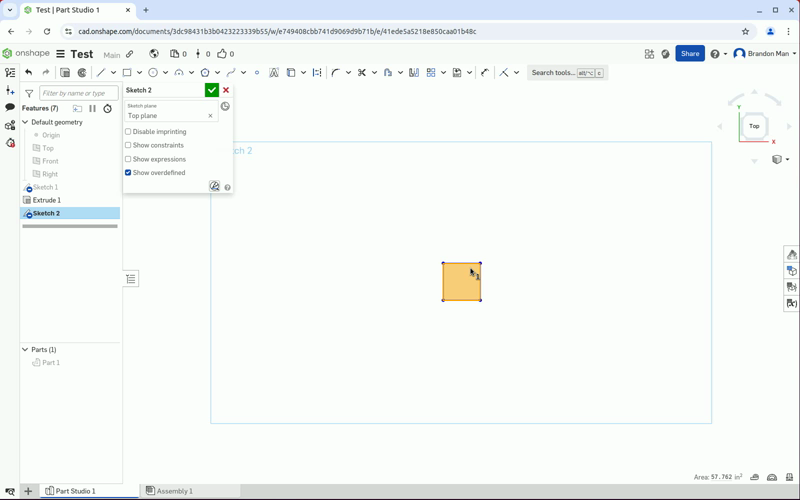
mouse_move(73, 352)
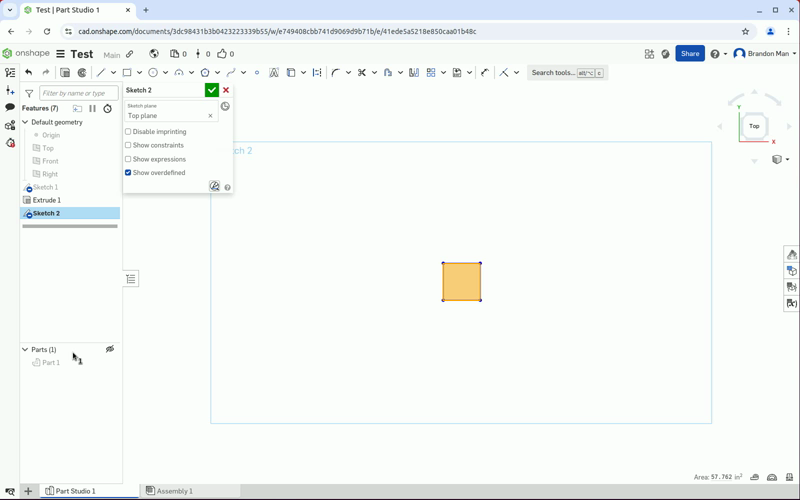
key(shift+y)
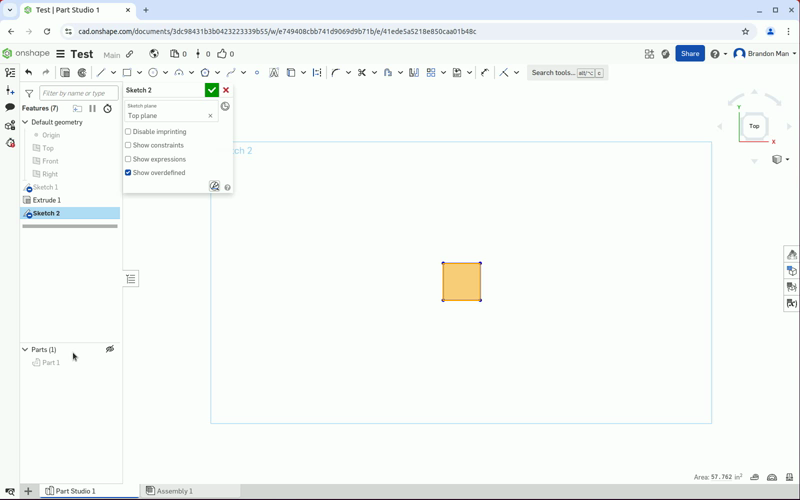
key(shift+e)
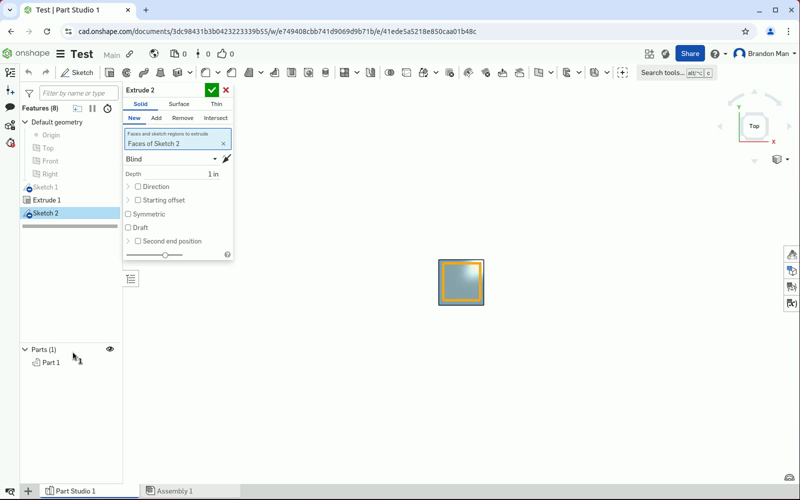
mouse_move(143, 106)
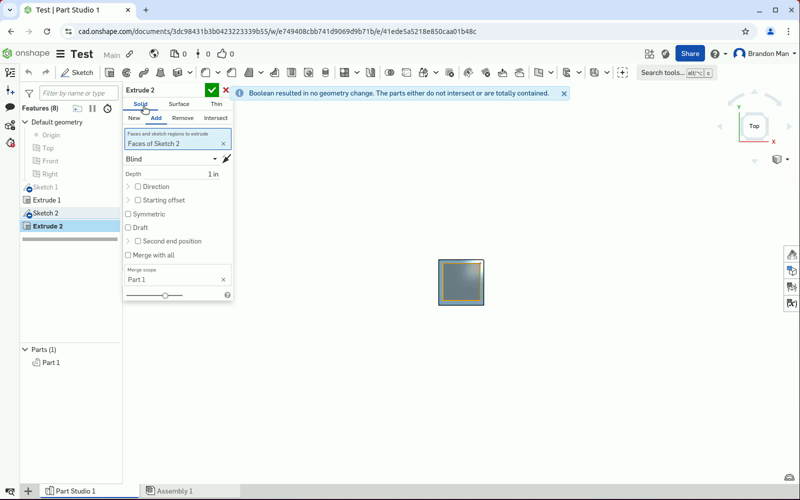
click(143, 106)
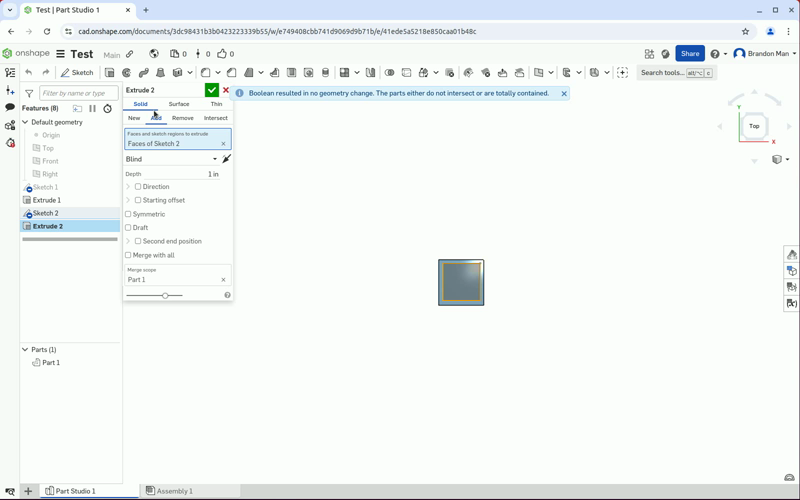
mouse_move(186, 120)
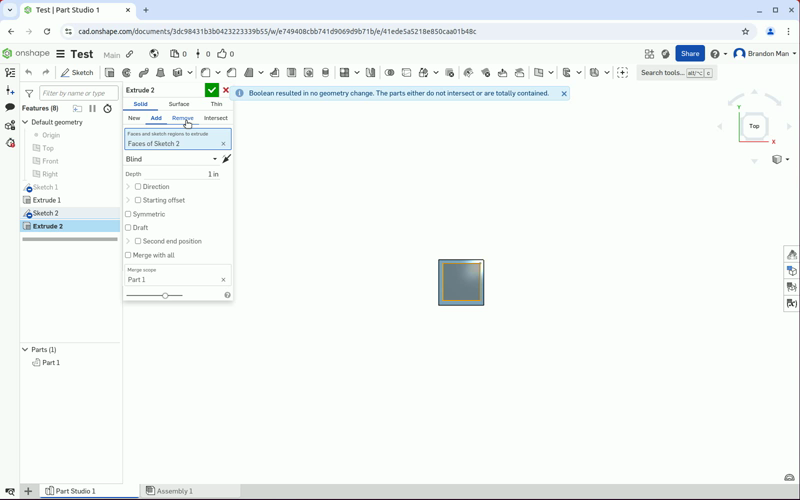
click(186, 120)
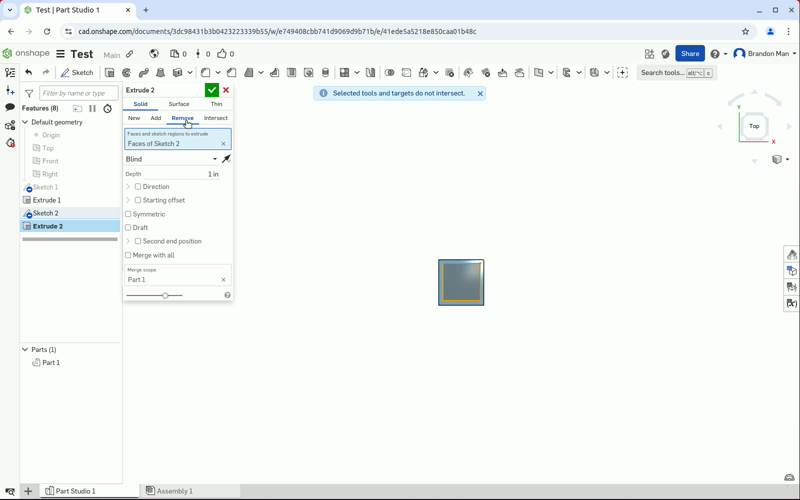
key(tab, 4)
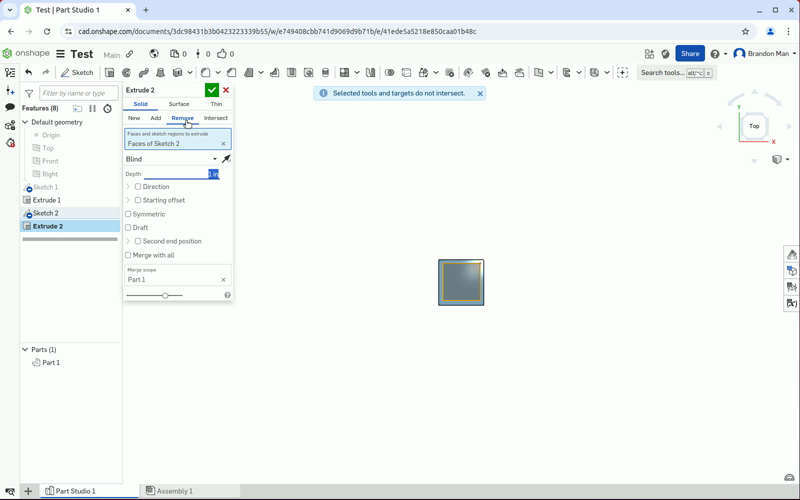
text(-23.108)
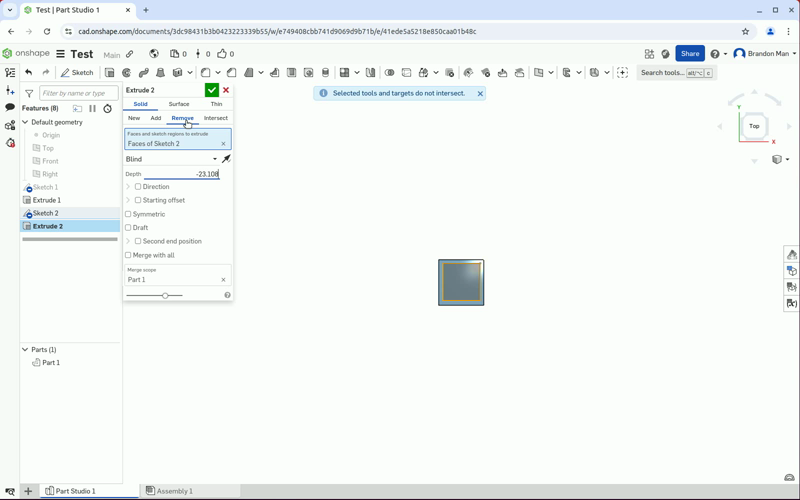
key(tab, 6)
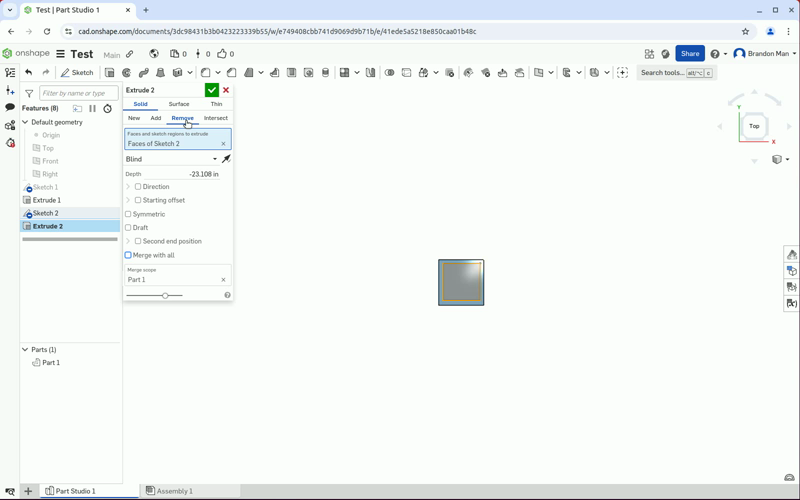
key(space)
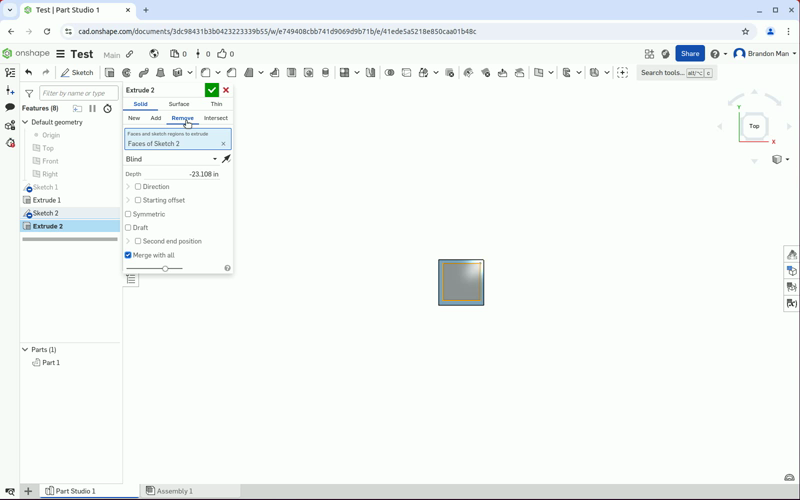
key(enter)
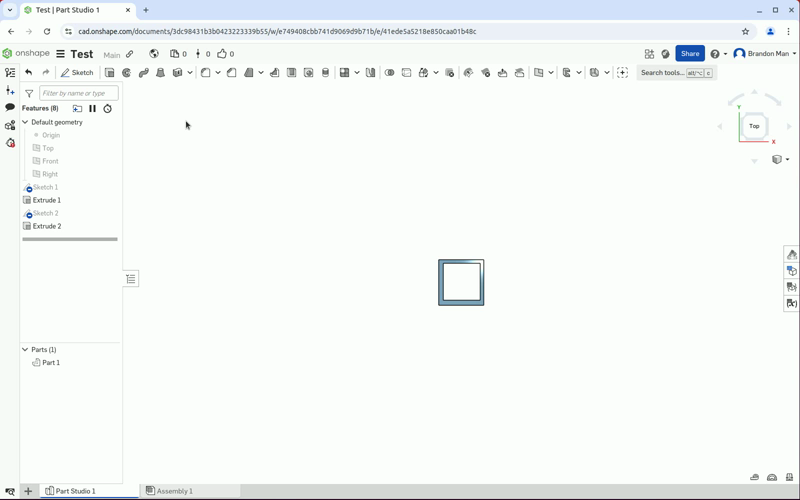
key(shift+h)
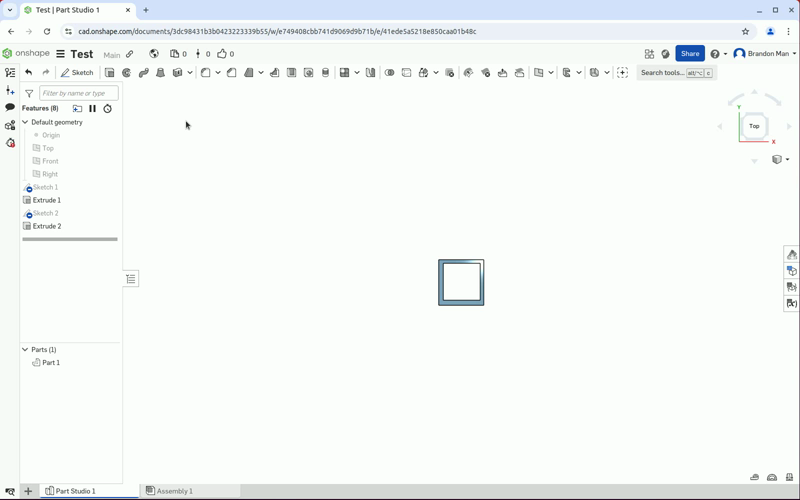
key(shift+h)
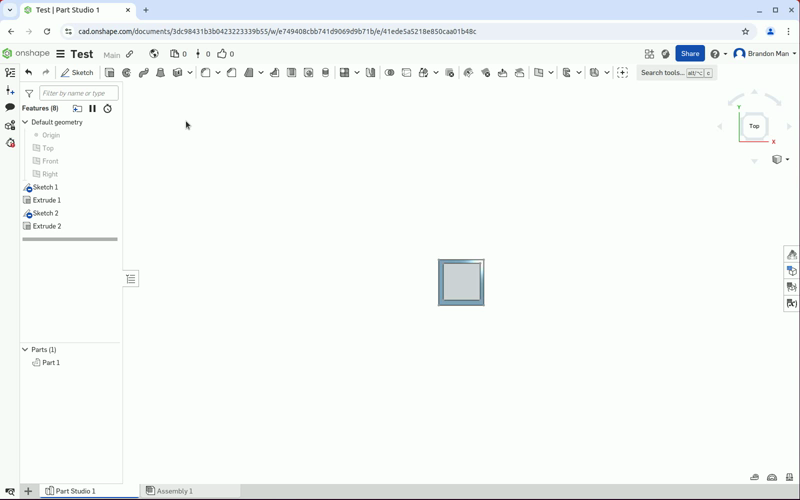
key(shift+7)
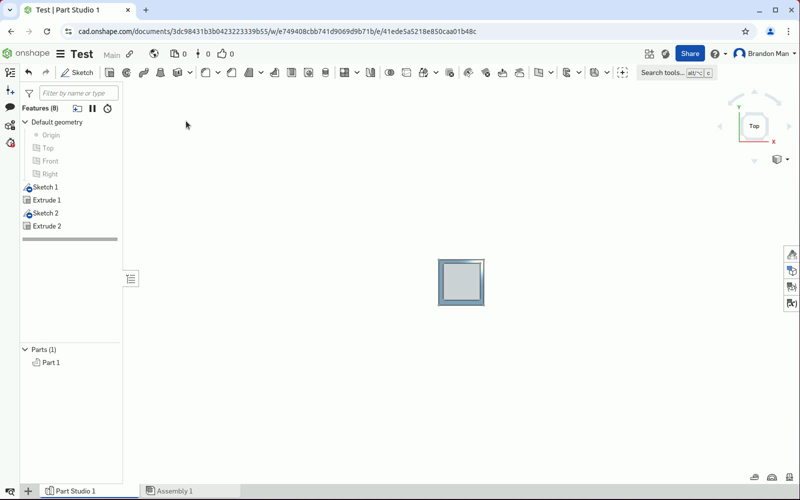
key(up, 3)
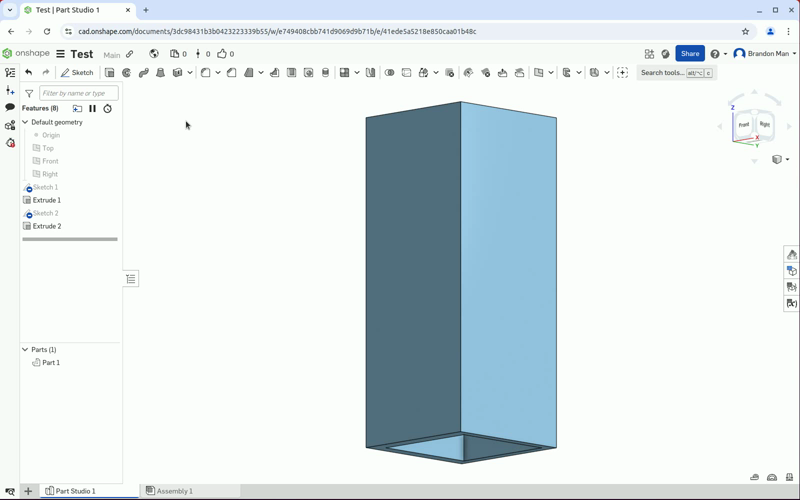
key(left, 3)
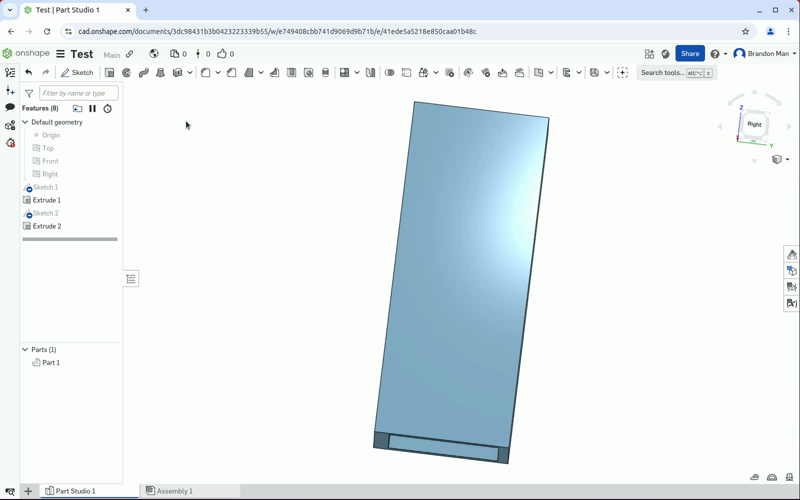
key(right, 3)
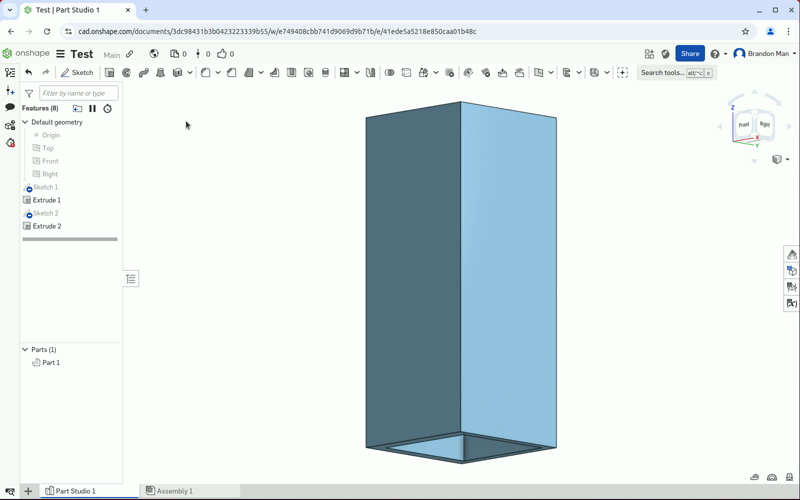
key(down, 3)
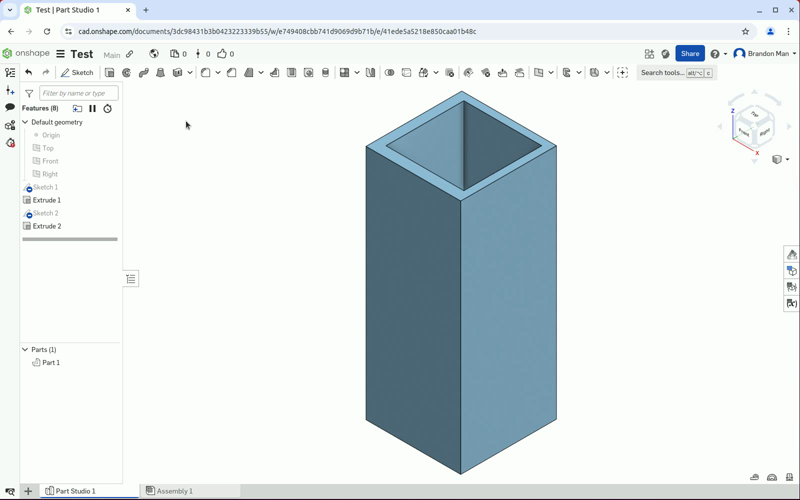
mouse_move(73, 189)
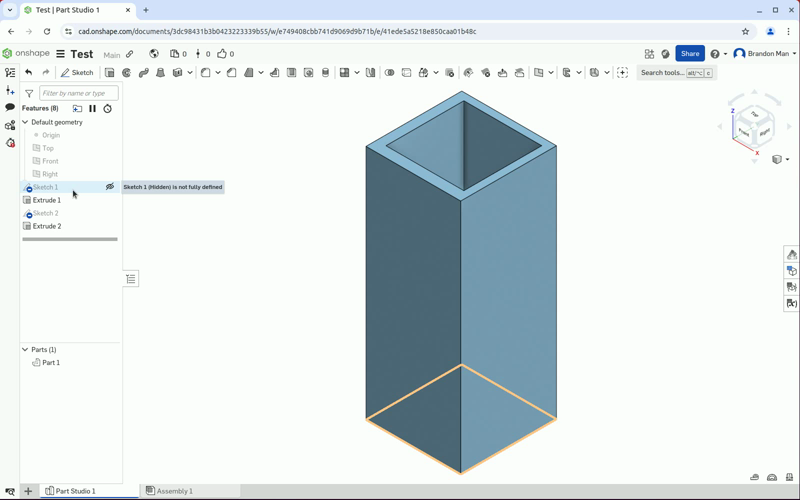
click(73, 189)